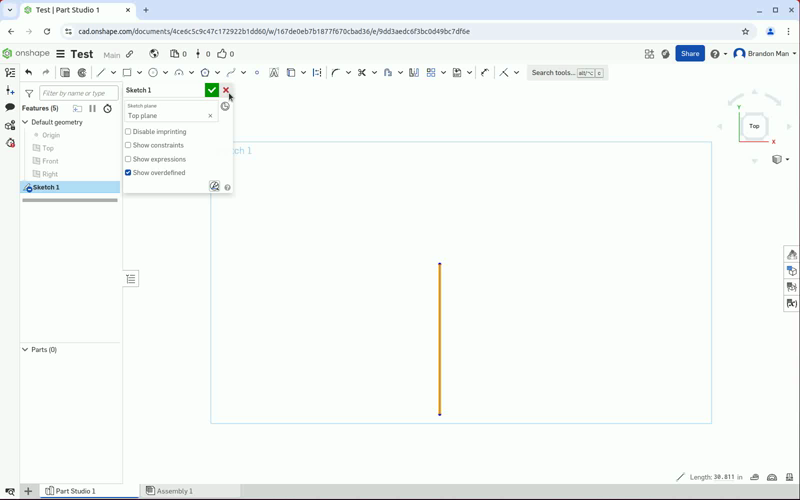
key(shift+h)
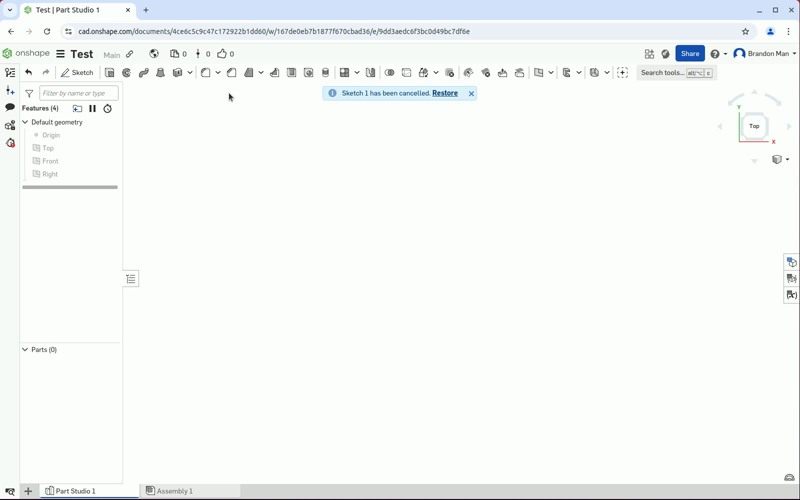
mouse_move(73, 352)
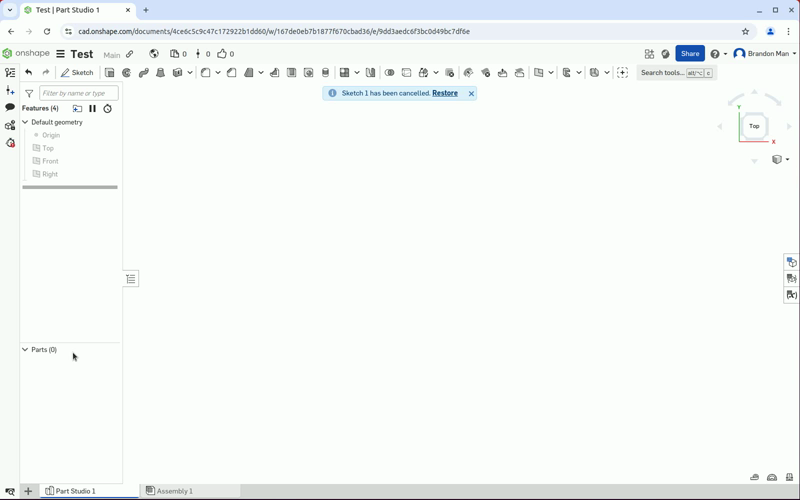
key(y)
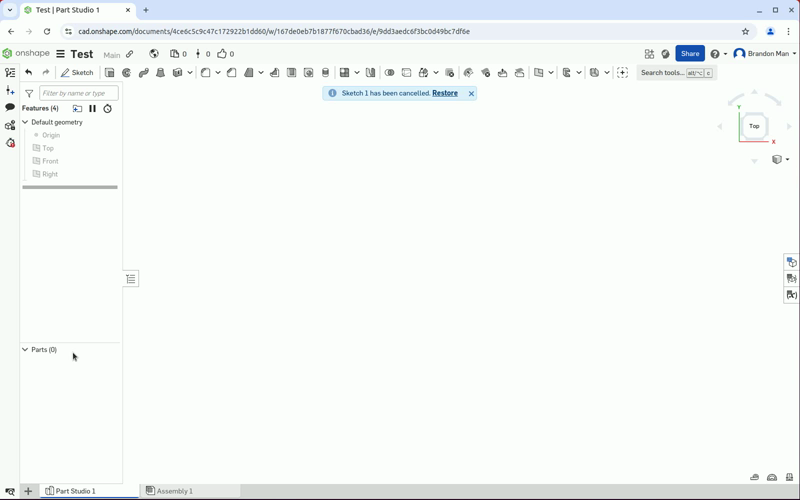
key(shift+p)
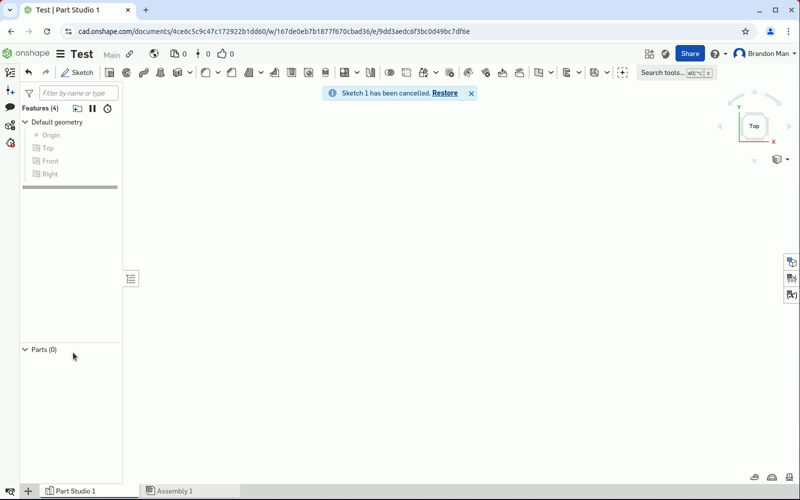
key(space)
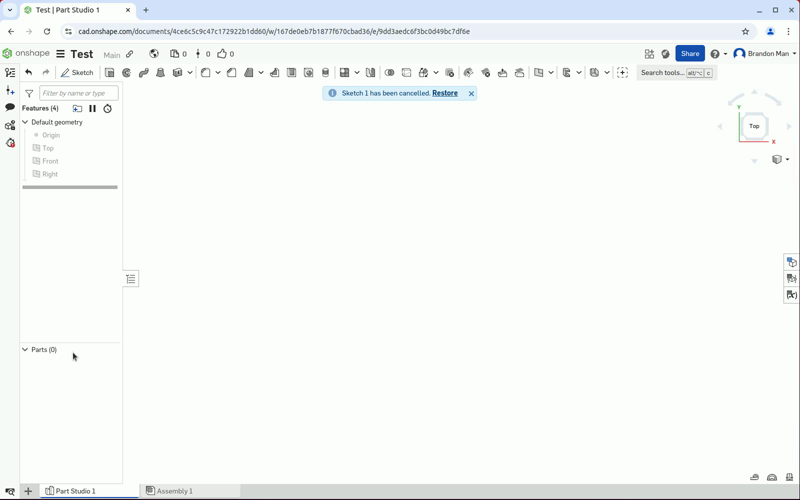
key_down(shift)
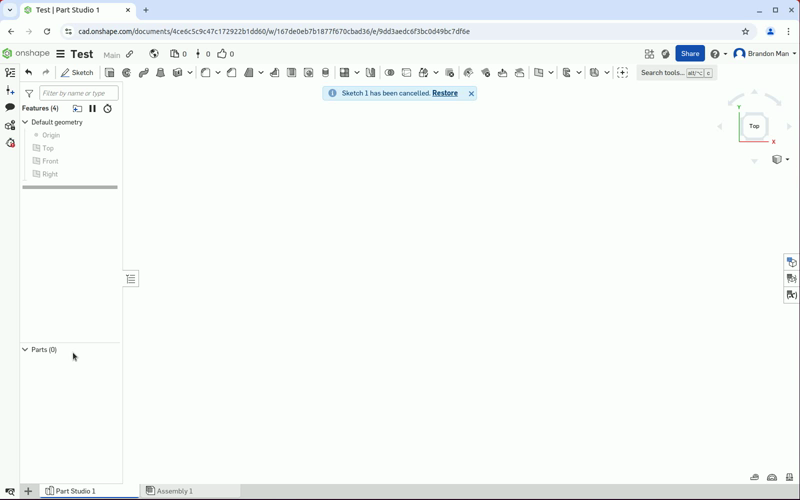
key(up)
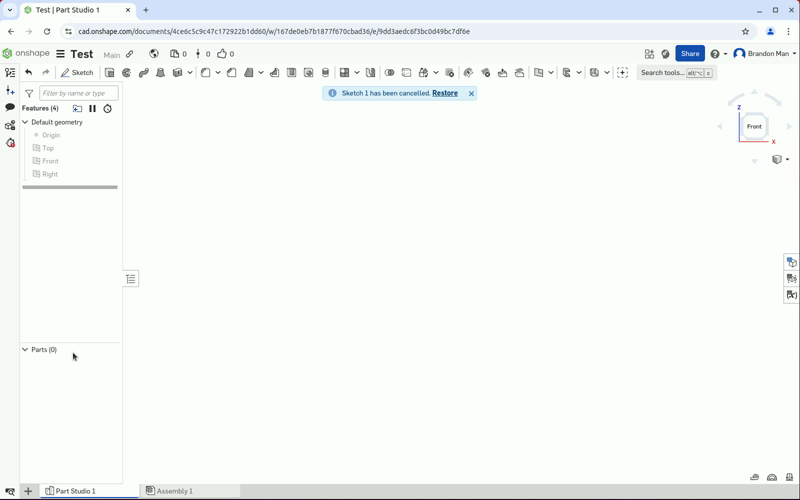
key_up(shift)
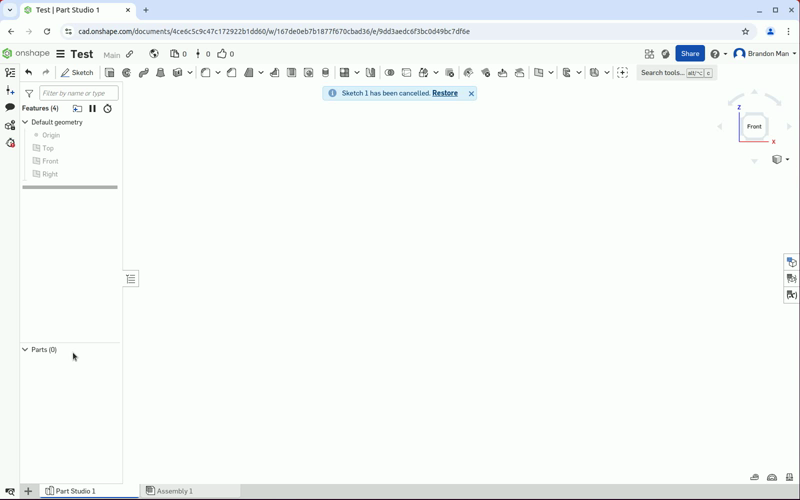
mouse_move(73, 352)
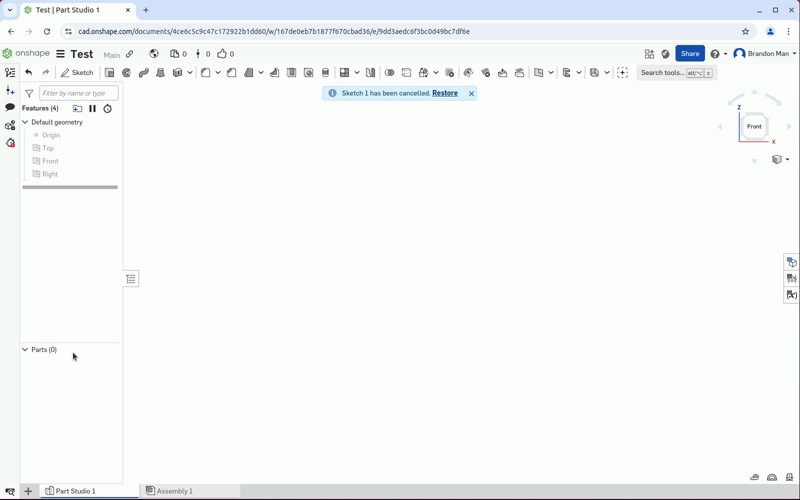
key(shift+y)
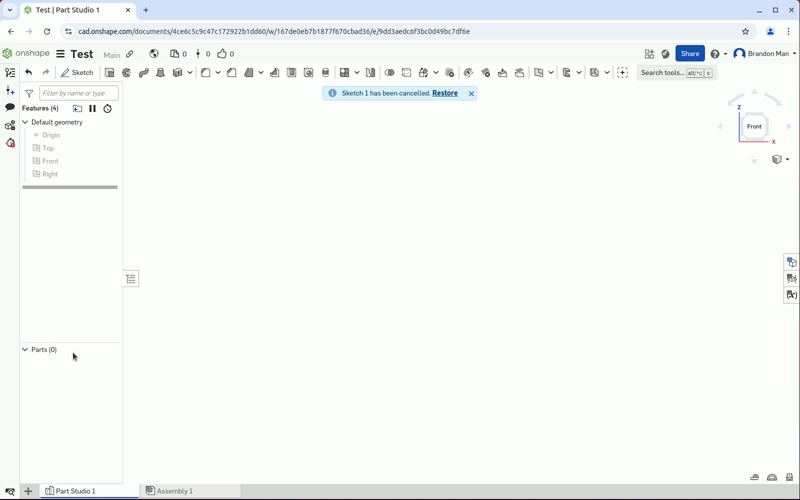
key(shift+s)
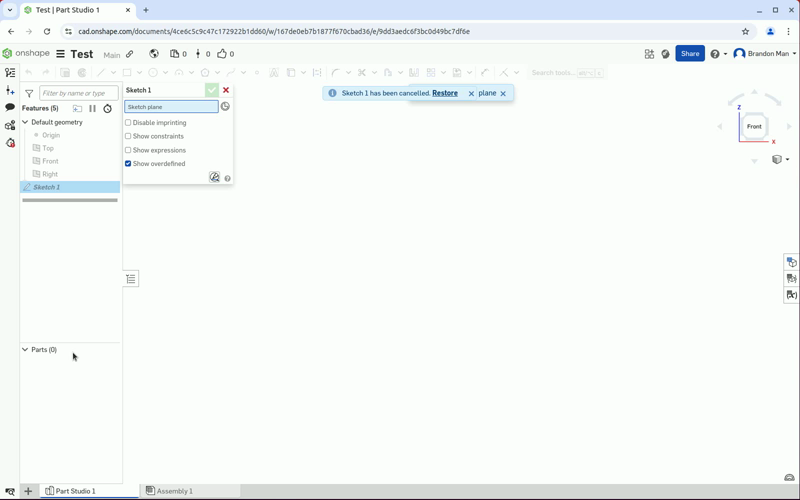
mouse_move(73, 163)
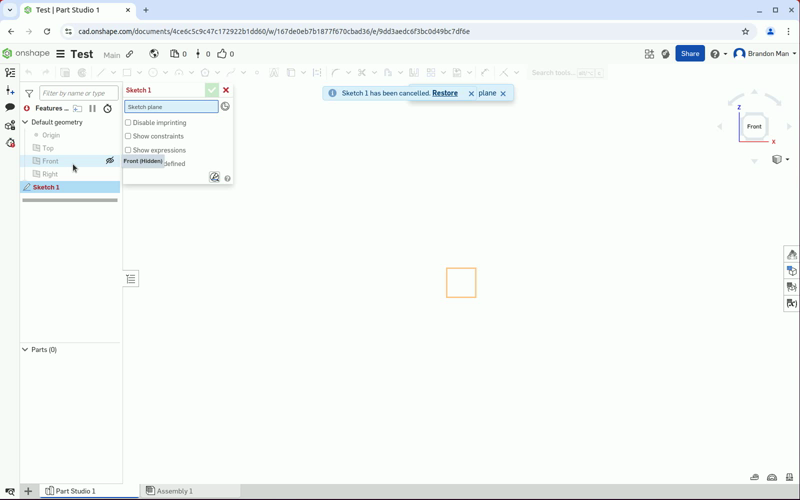
click(73, 163)
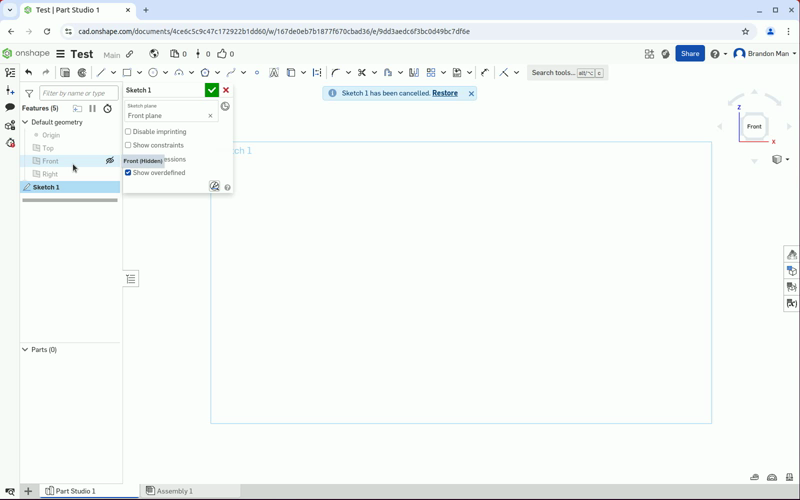
mouse_move(73, 352)
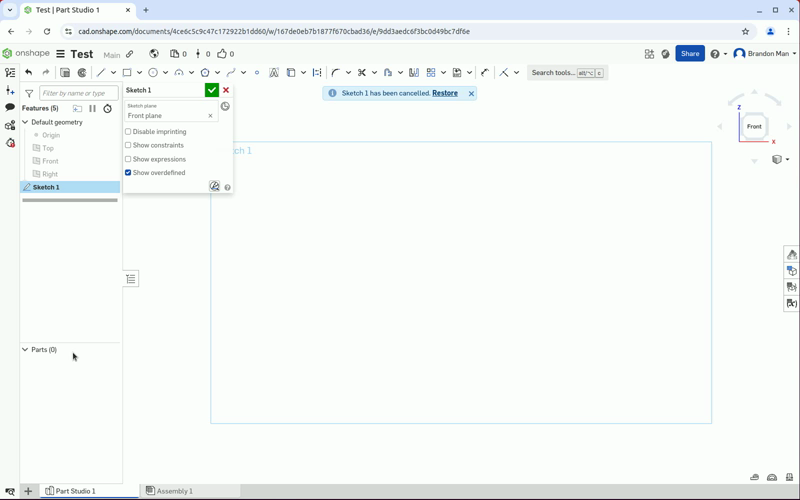
key(y)
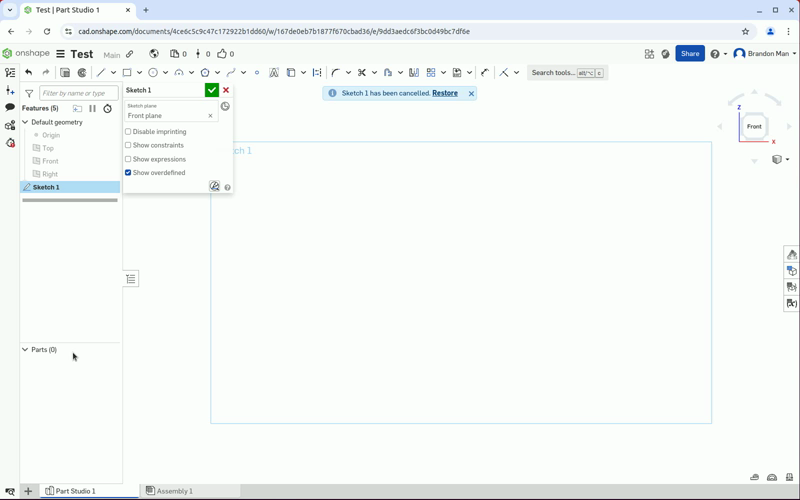
key(l)
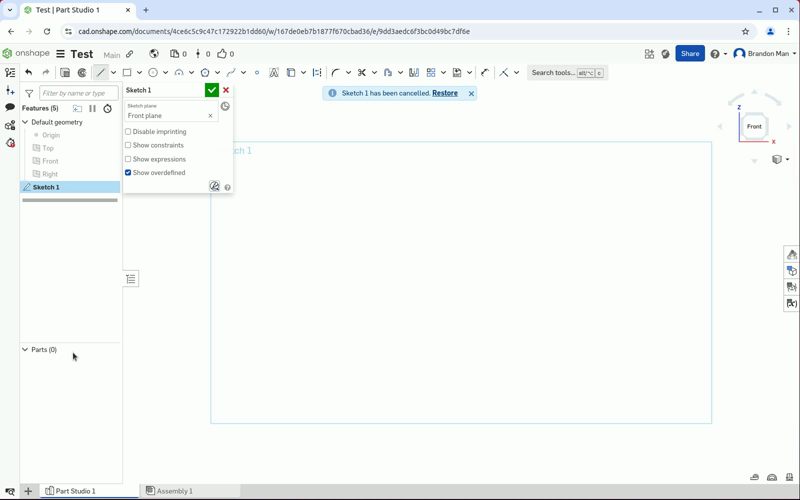
key_down(shift)
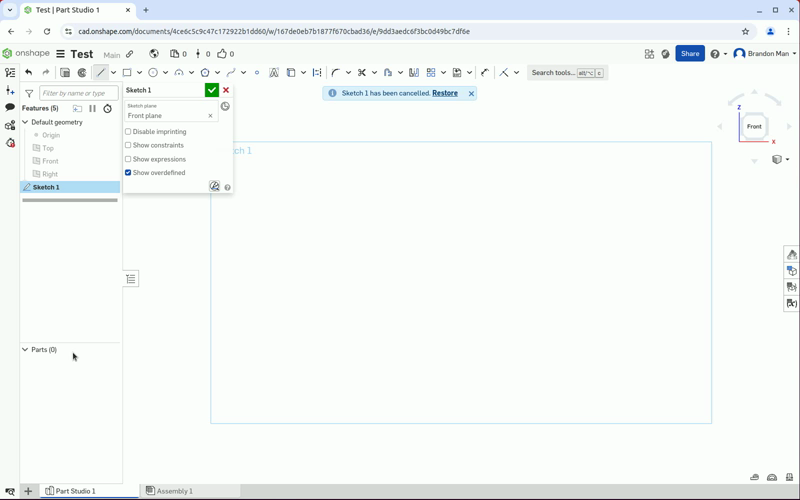
mouse_move(348, 357)
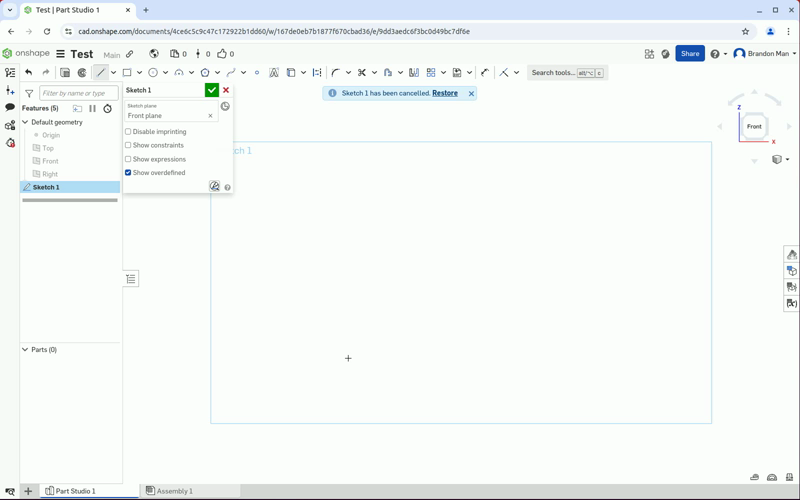
click(348, 357)
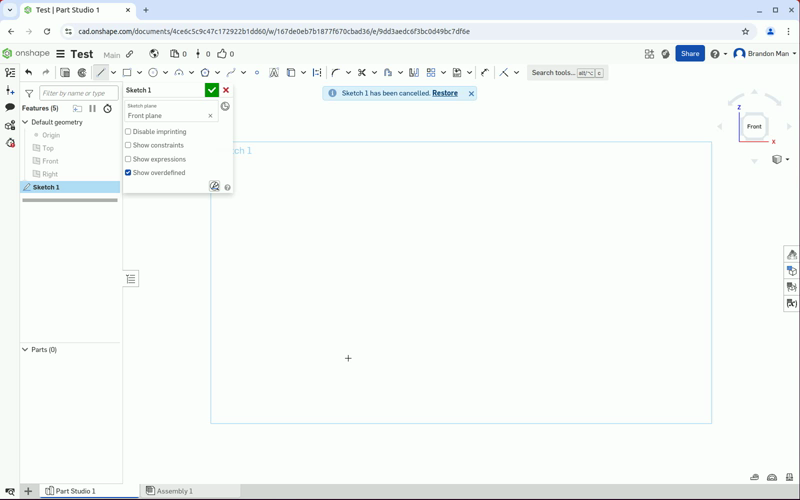
key_up(shift)
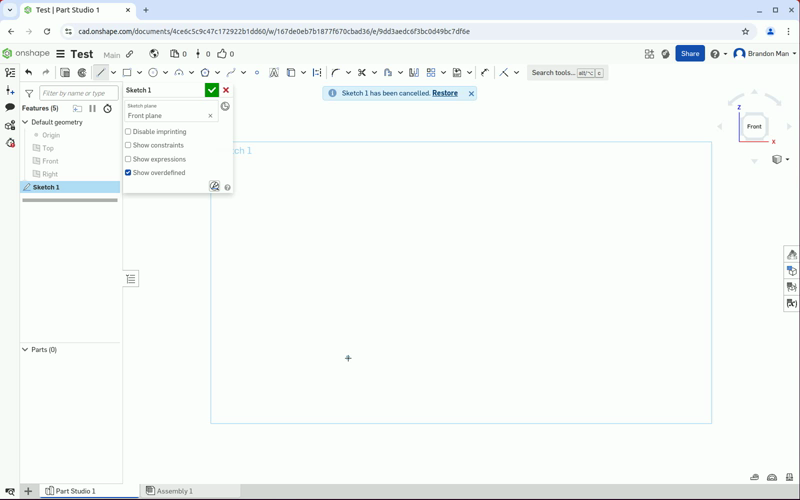
key_down(shift)
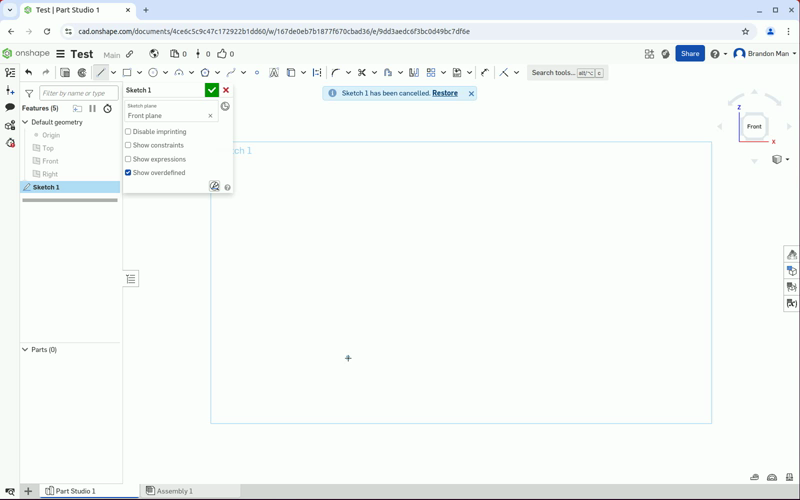
mouse_move(572, 357)
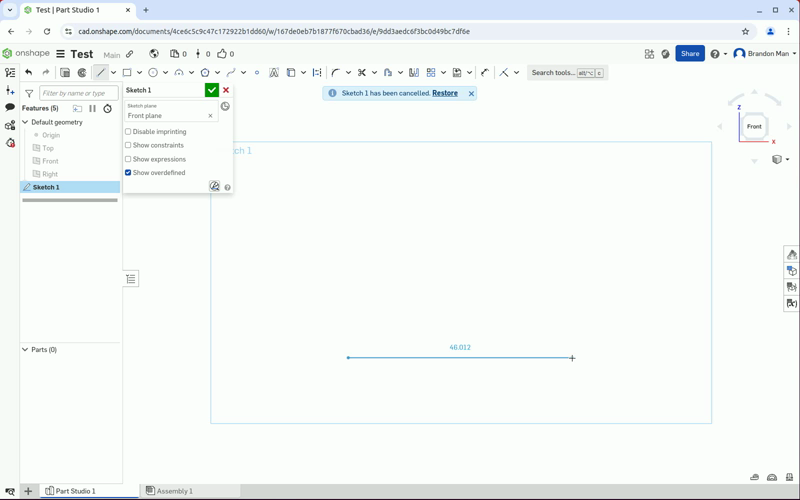
click(572, 357)
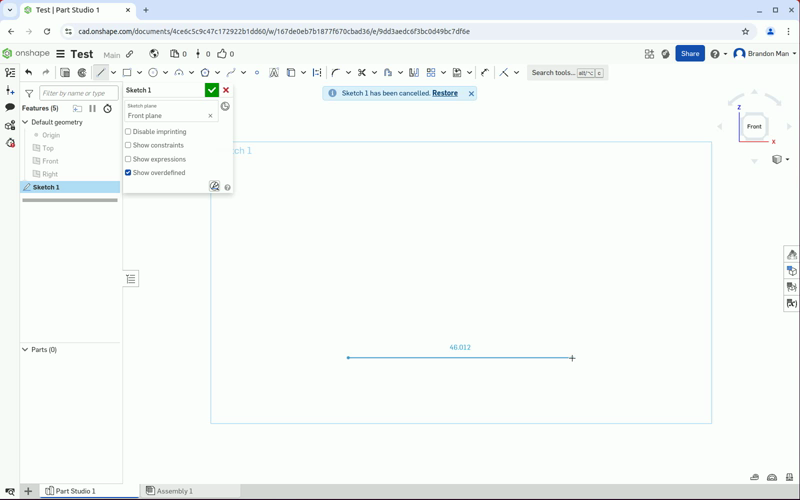
key_up(shift)
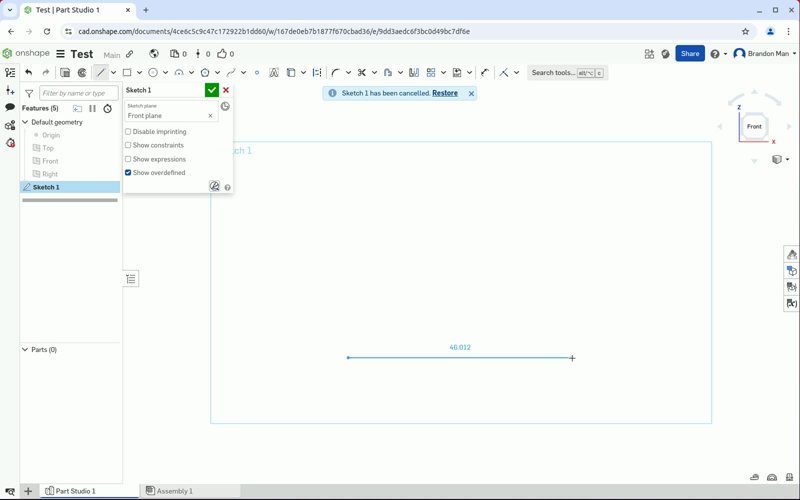
key_down(shift)
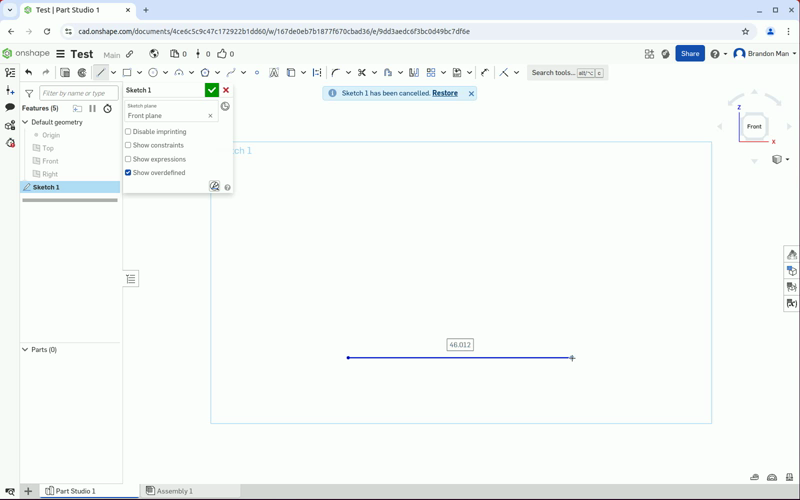
mouse_move(572, 209)
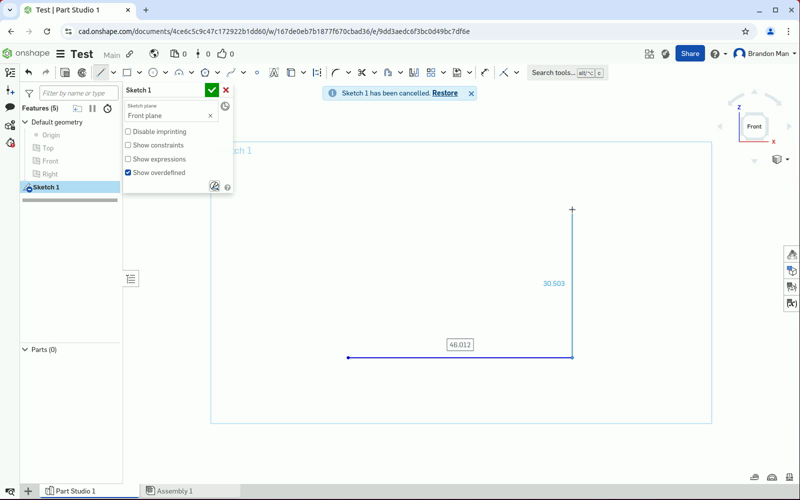
click(572, 209)
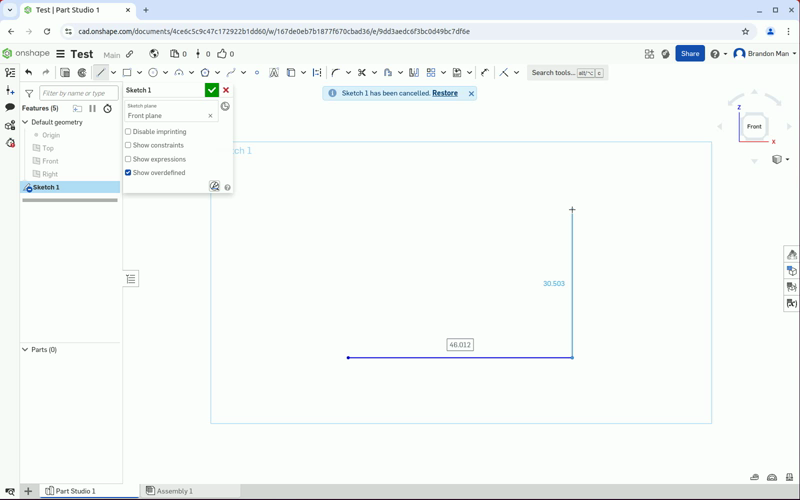
key_up(shift)
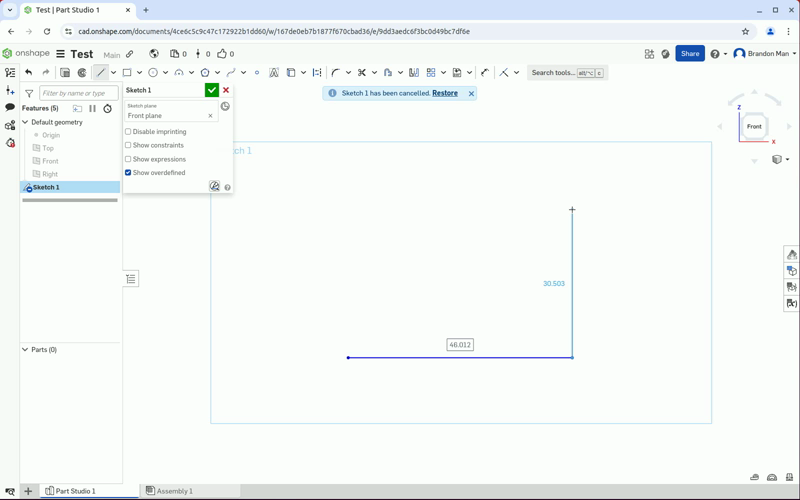
key_down(shift)
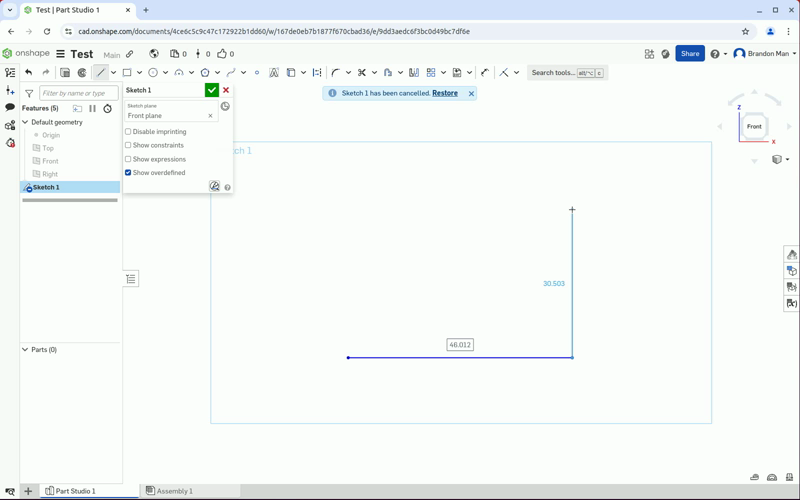
mouse_move(348, 209)
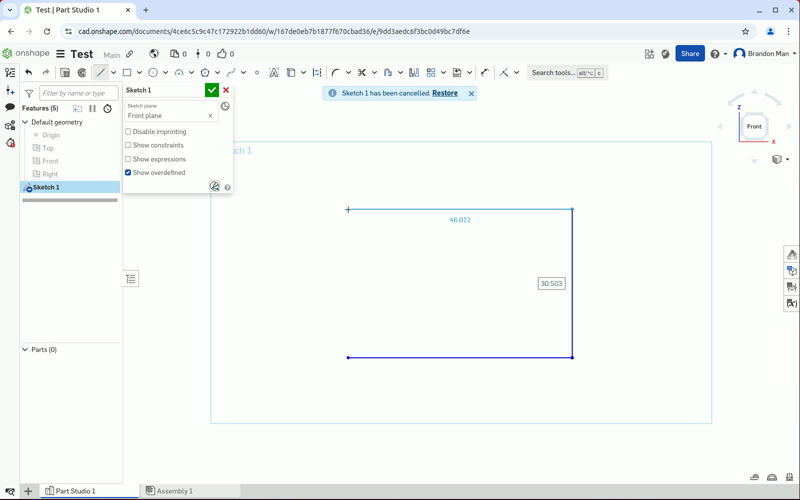
click(348, 209)
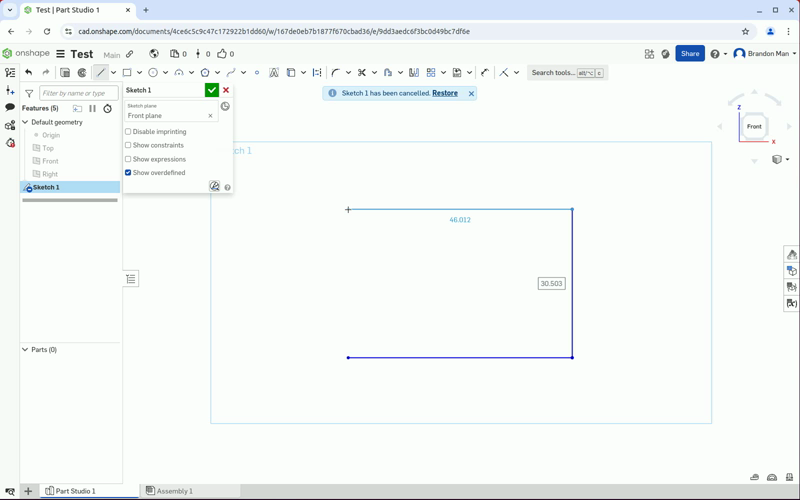
key_up(shift)
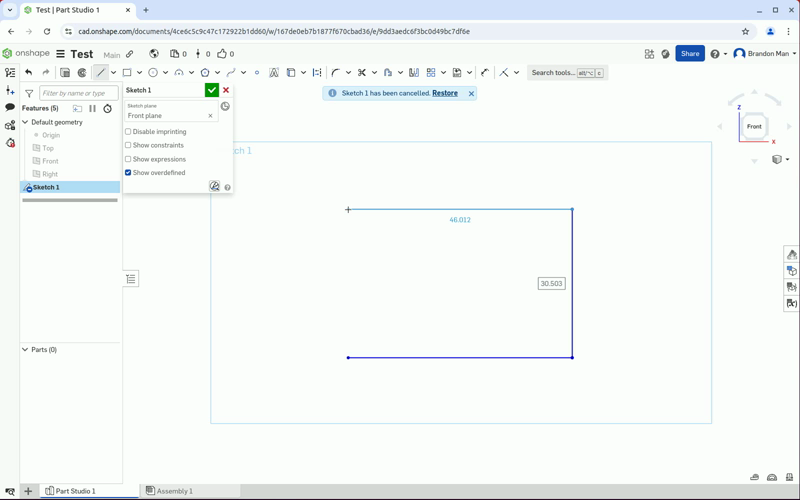
key_down(shift)
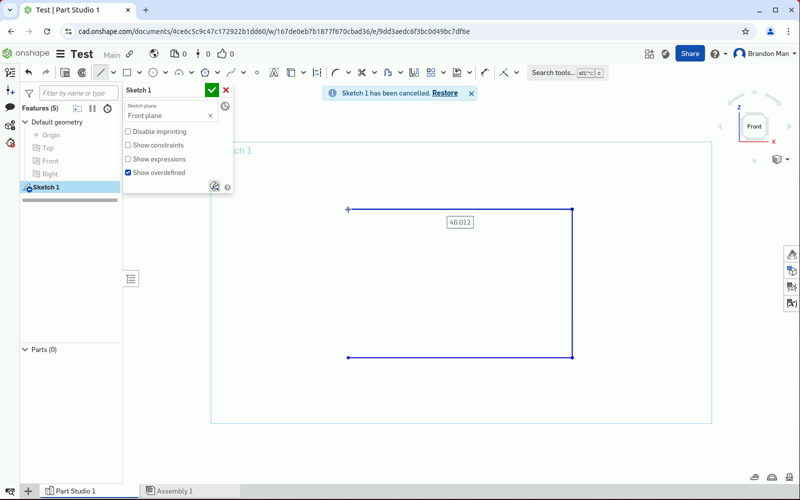
mouse_move(348, 357)
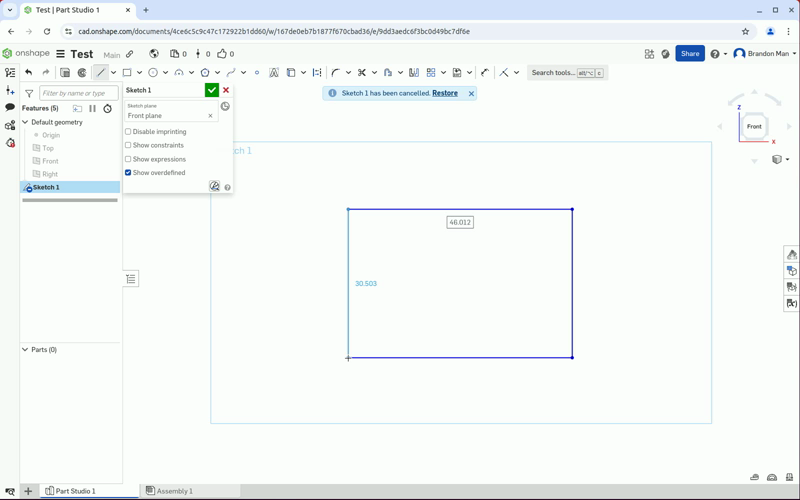
key_up(shift)
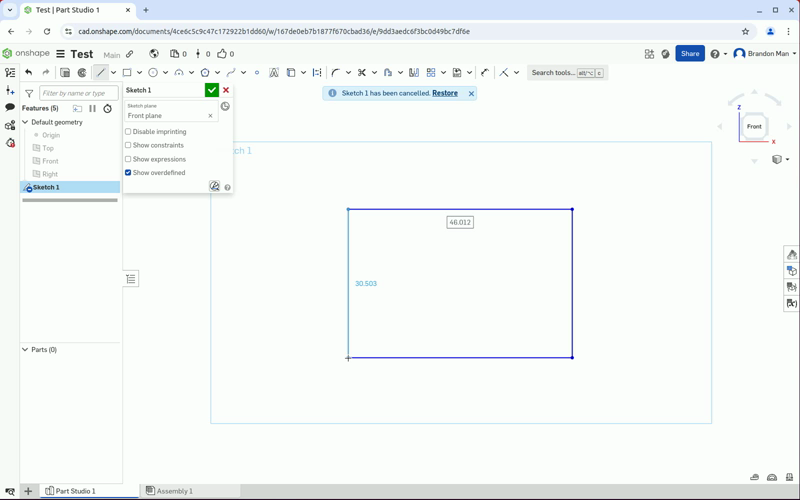
click(348, 357)
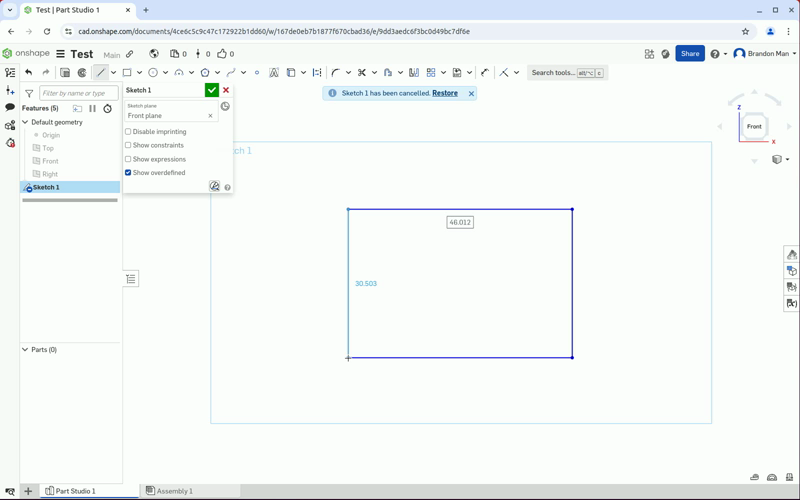
key(esc)
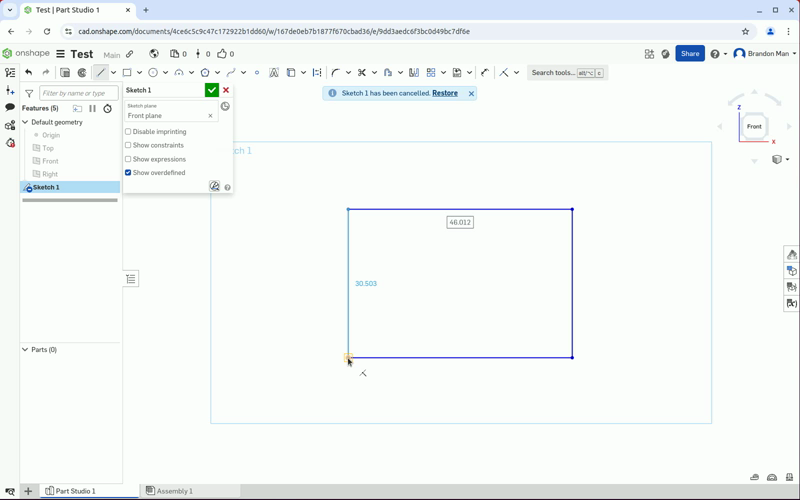
key(c)
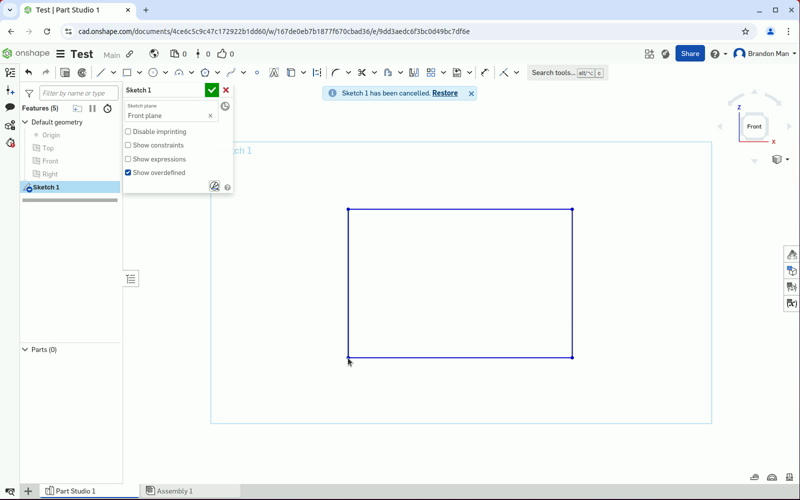
key_down(shift)
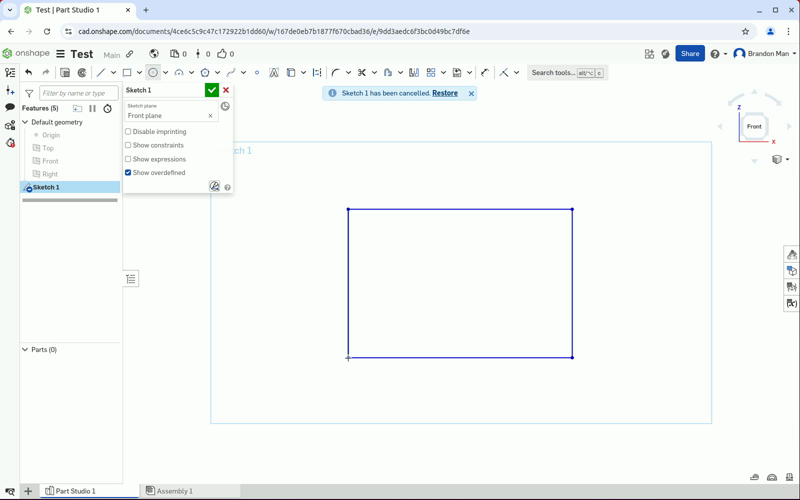
mouse_move(461, 282)
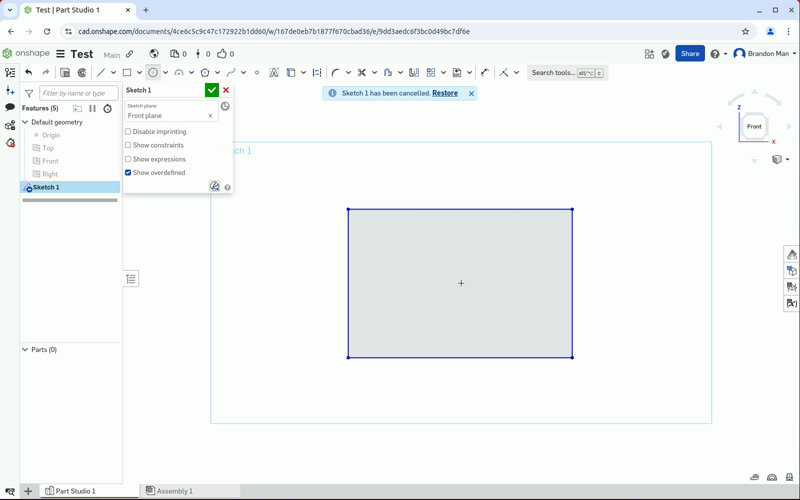
click(461, 282)
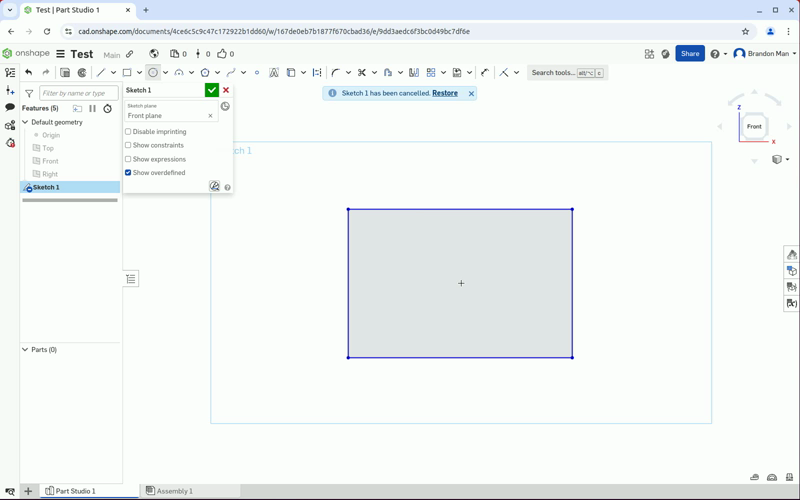
key_up(shift)
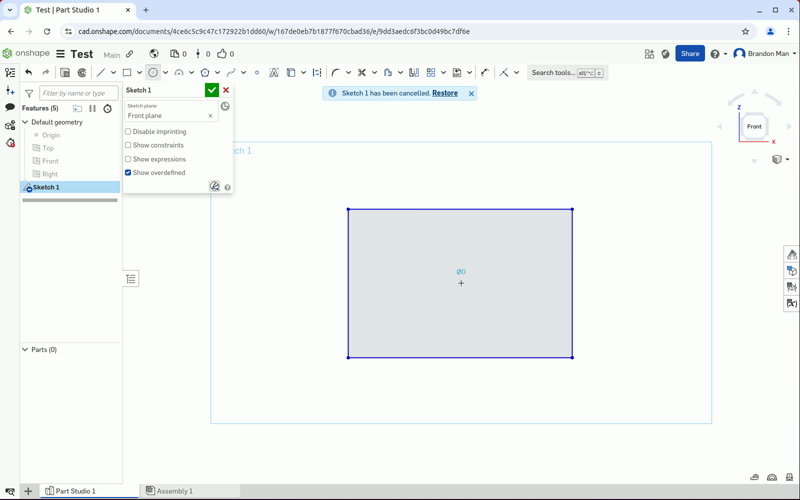
mouse_move(508, 282)
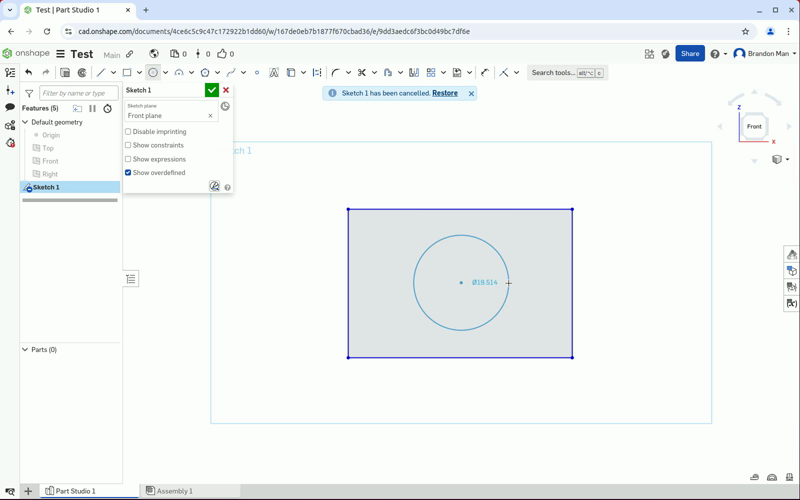
click(508, 282)
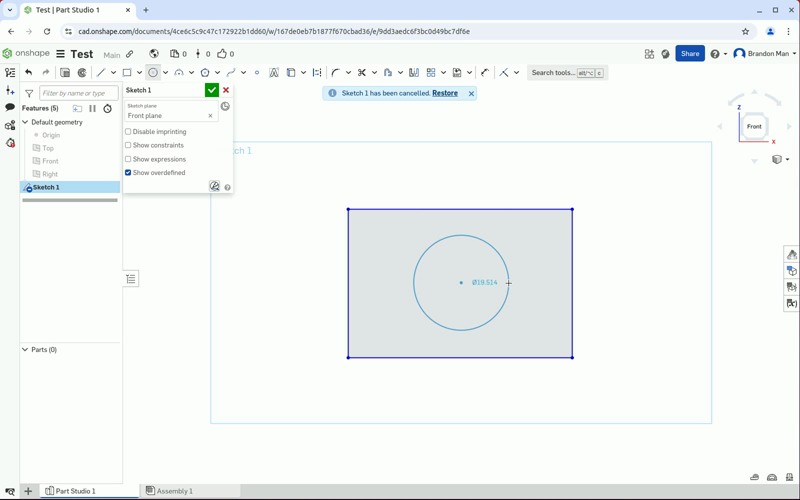
key(esc)
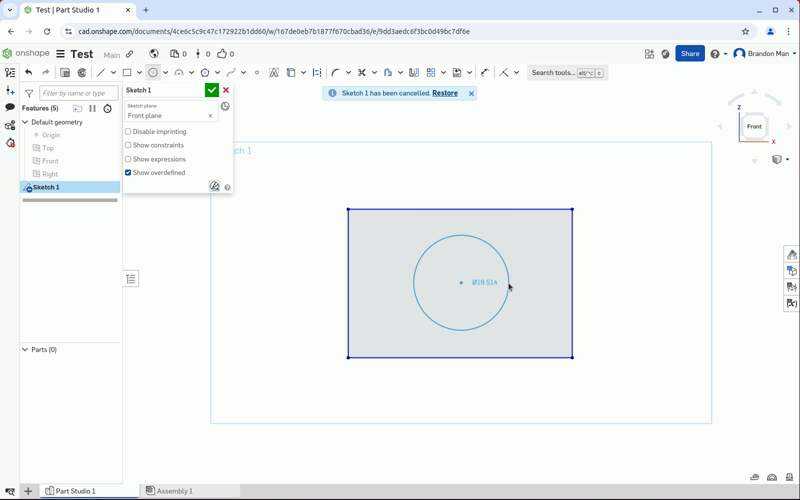
mouse_move(387, 249)
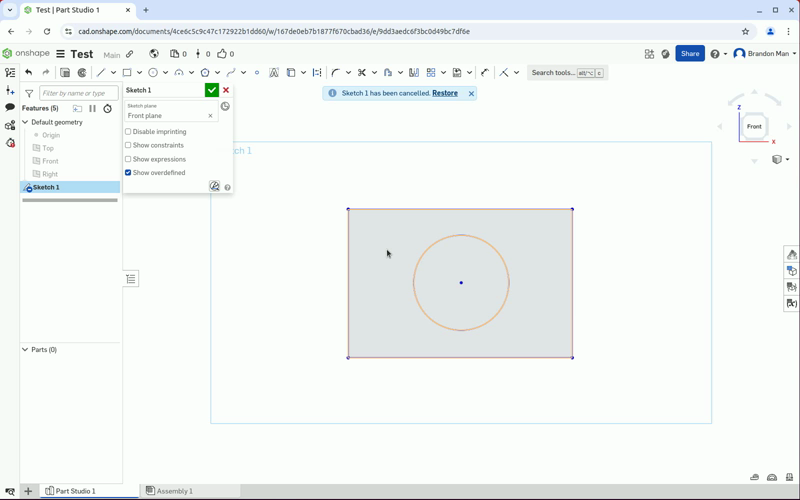
click(387, 249)
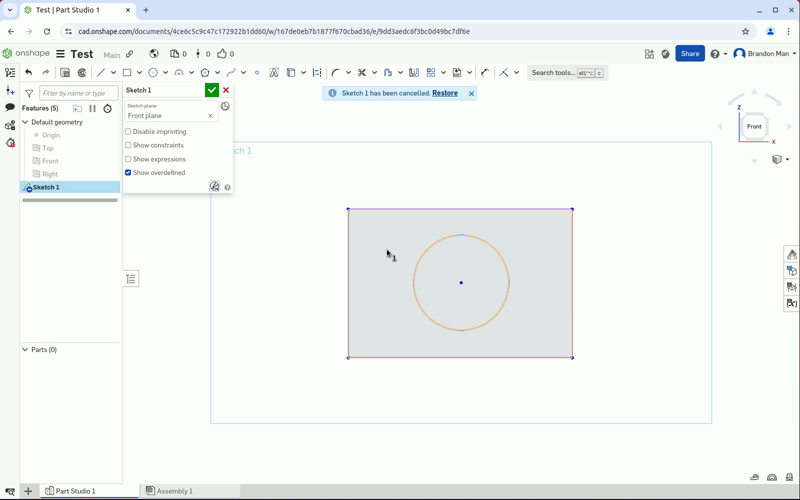
mouse_move(73, 352)
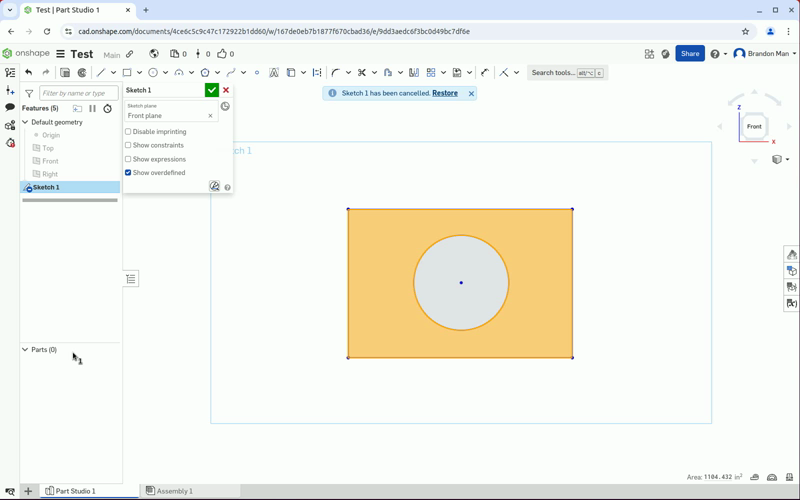
key(shift+y)
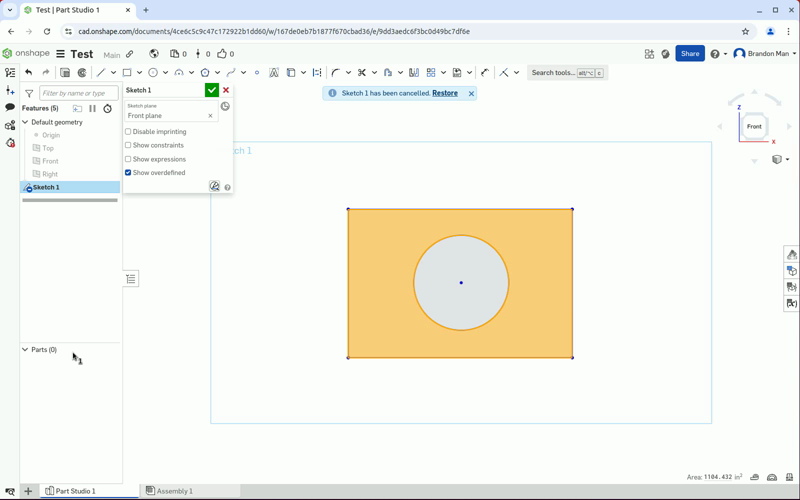
key(shift+e)
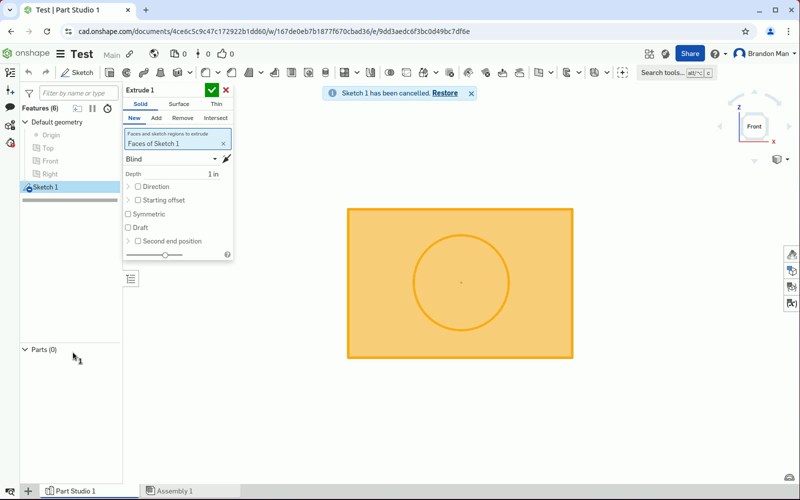
mouse_move(143, 106)
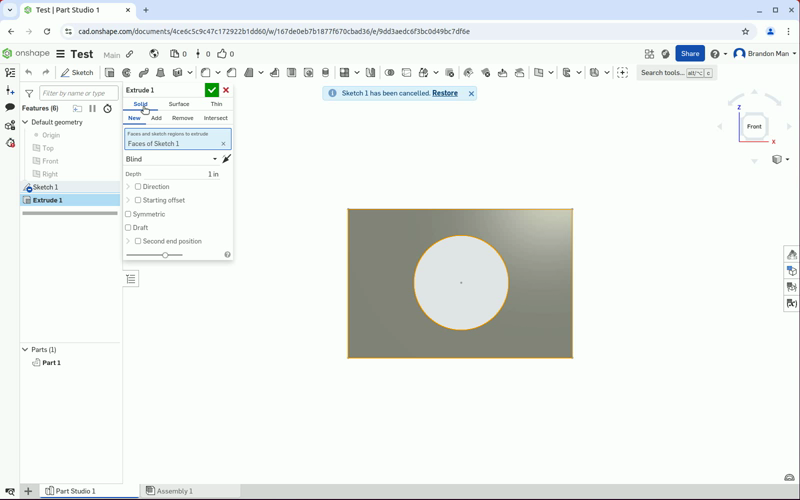
click(143, 106)
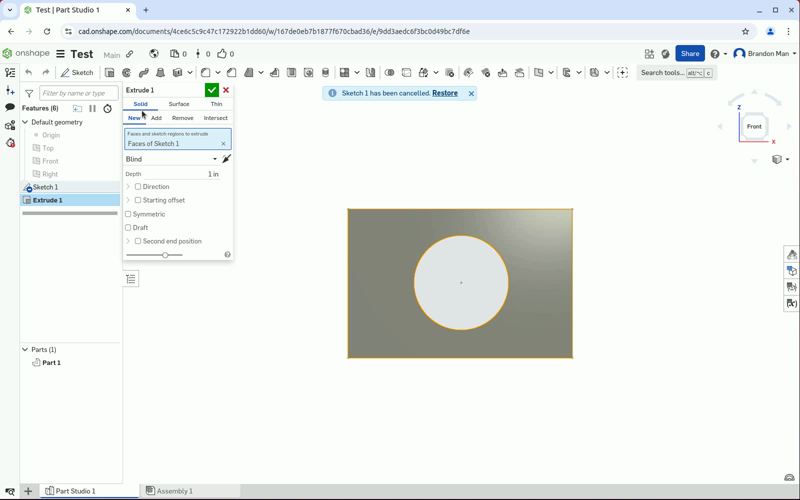
mouse_move(137, 120)
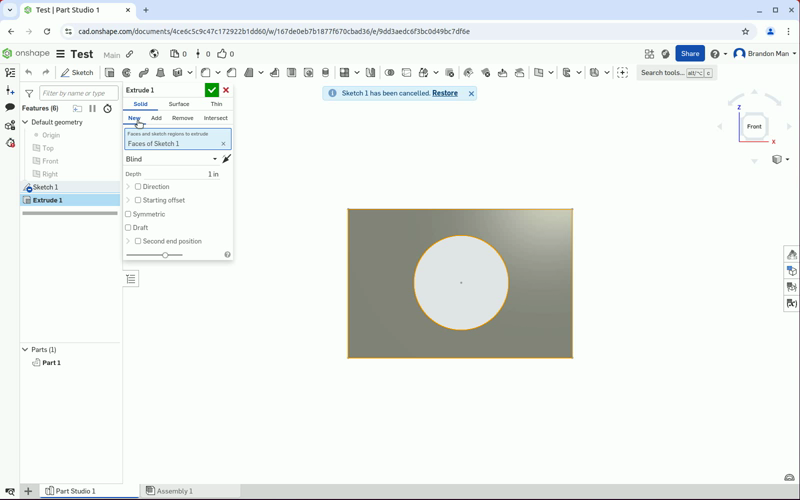
click(137, 120)
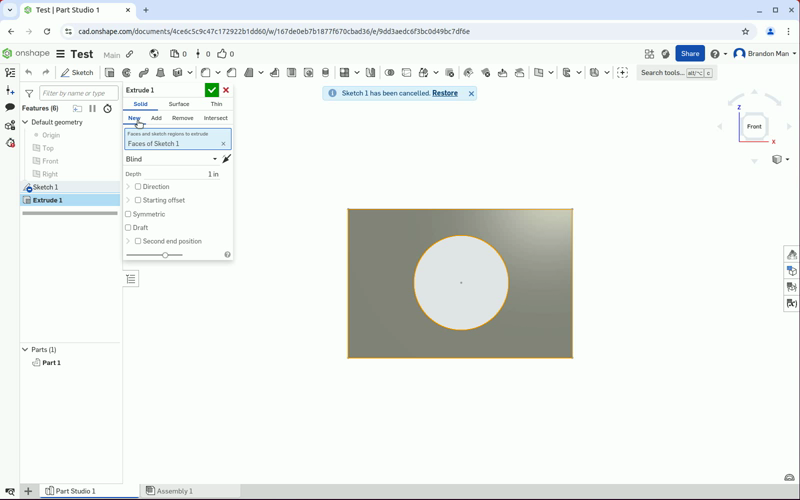
key(tab, 4)
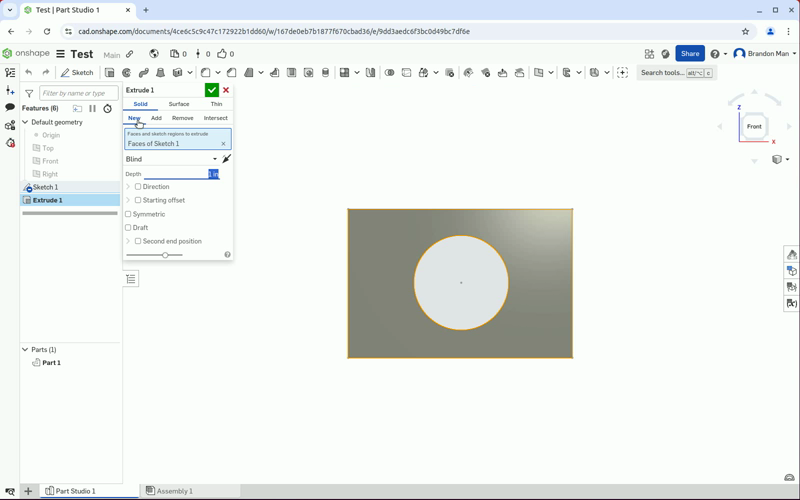
text(19.257)
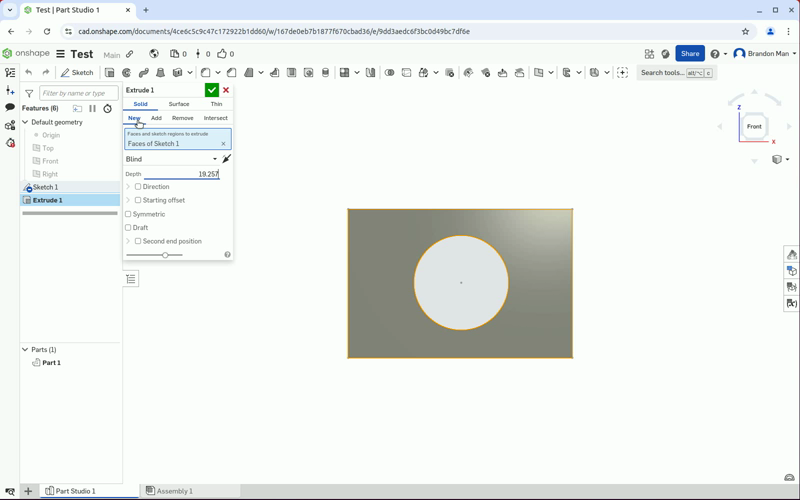
key(enter)
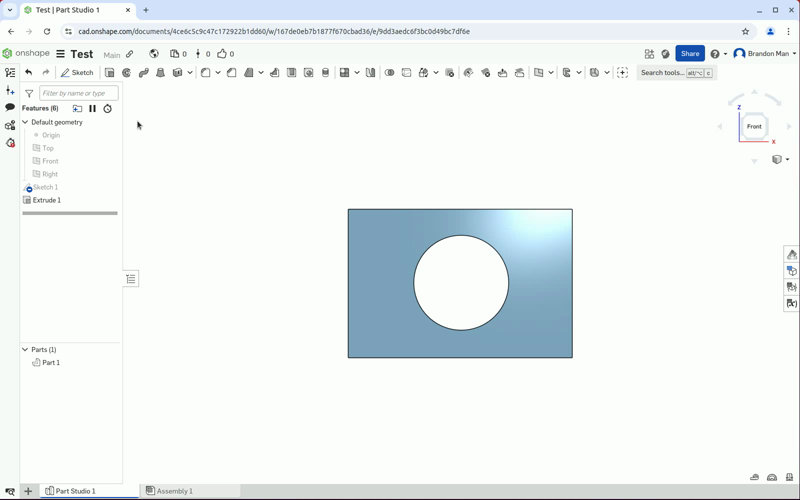
key(shift+h)
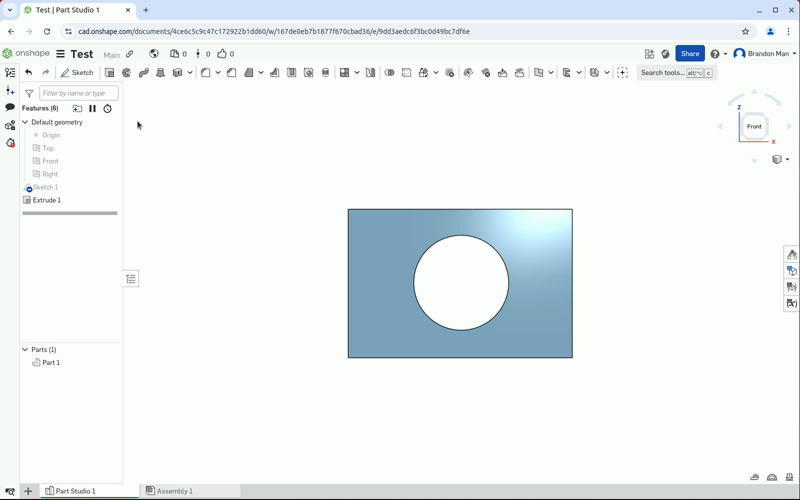
key(shift+h)
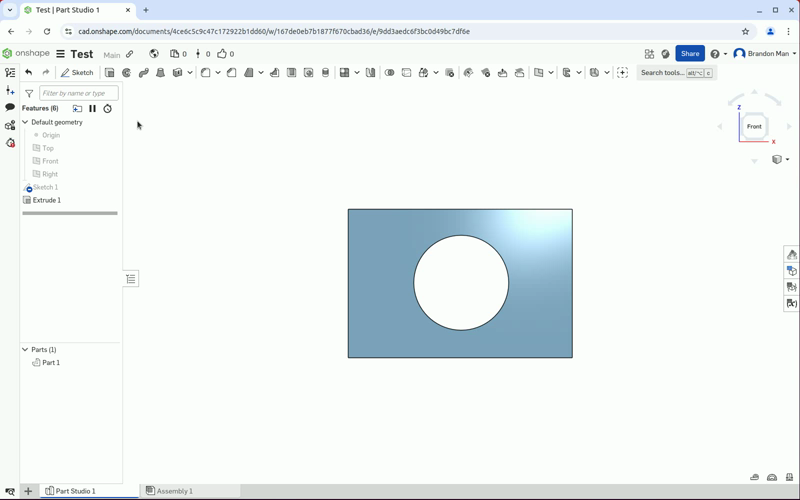
mouse_move(73, 189)
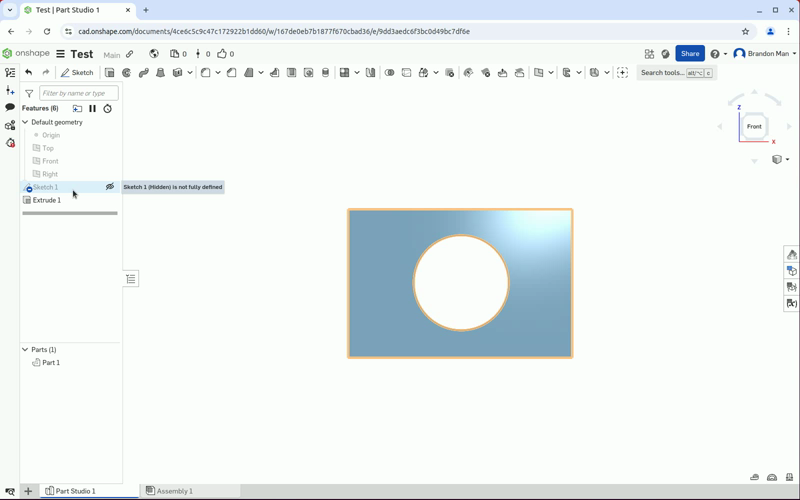
click(73, 189)
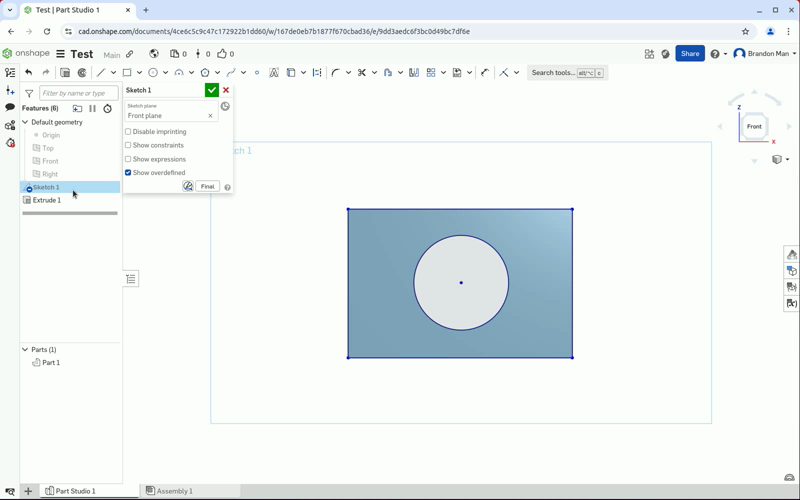
mouse_move(229, 92)
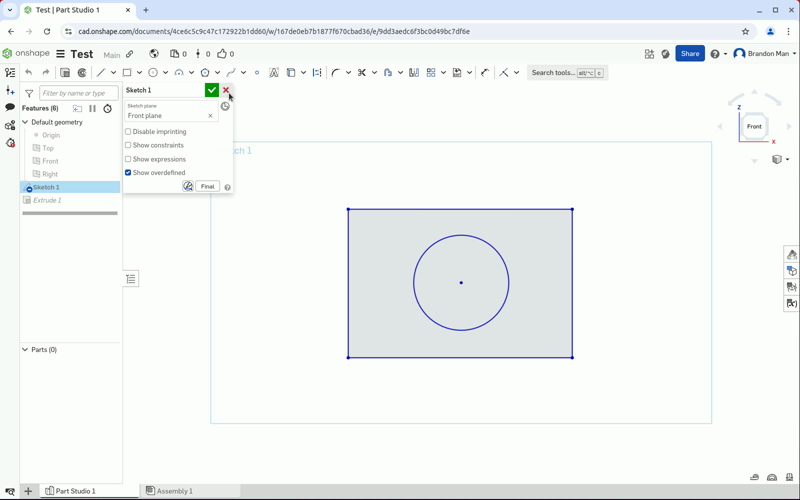
click(229, 92)
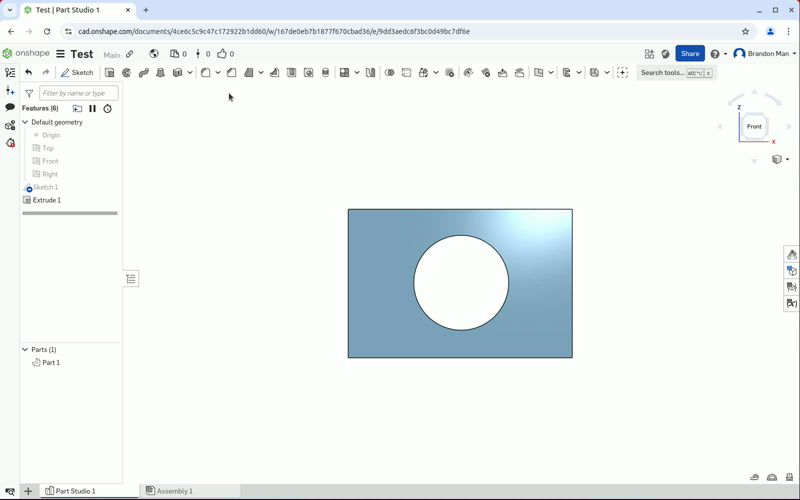
mouse_move(541, 75)
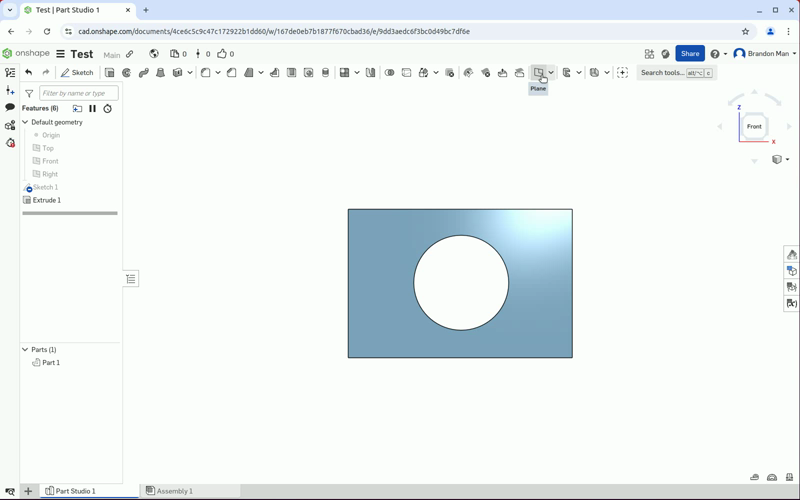
click(541, 75)
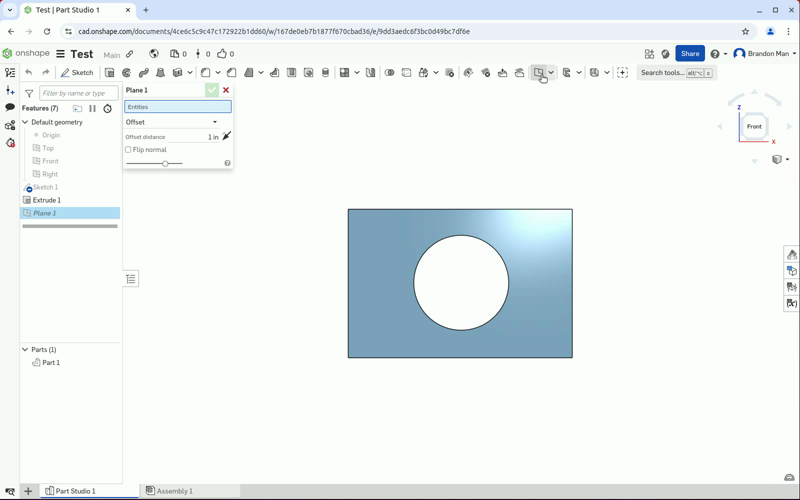
mouse_move(73, 163)
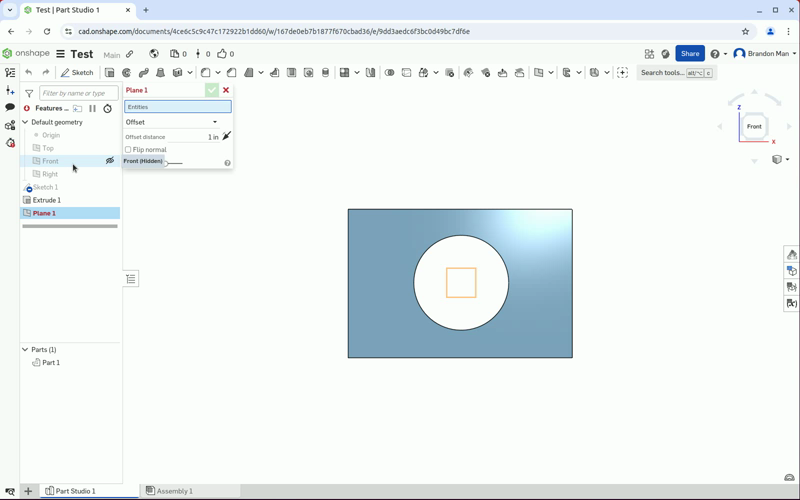
click(73, 163)
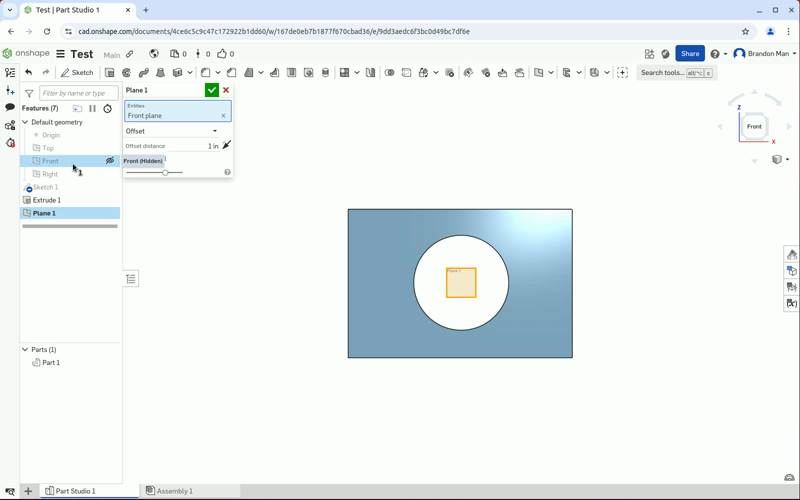
key(tab, 2)
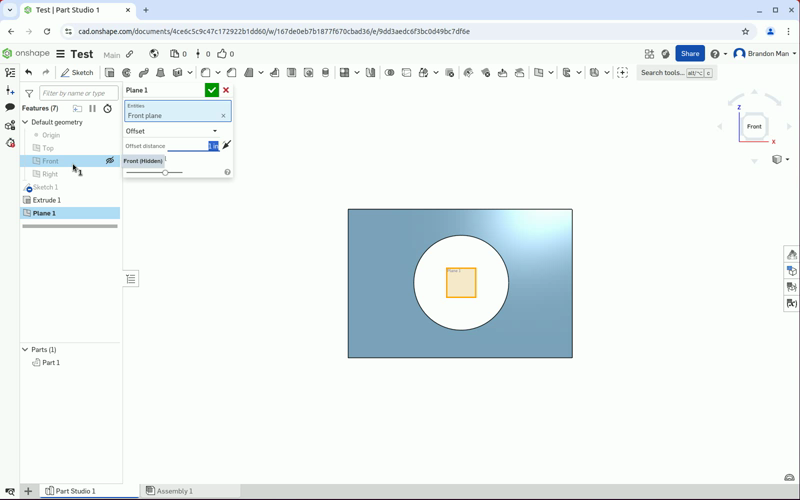
text(19.257)
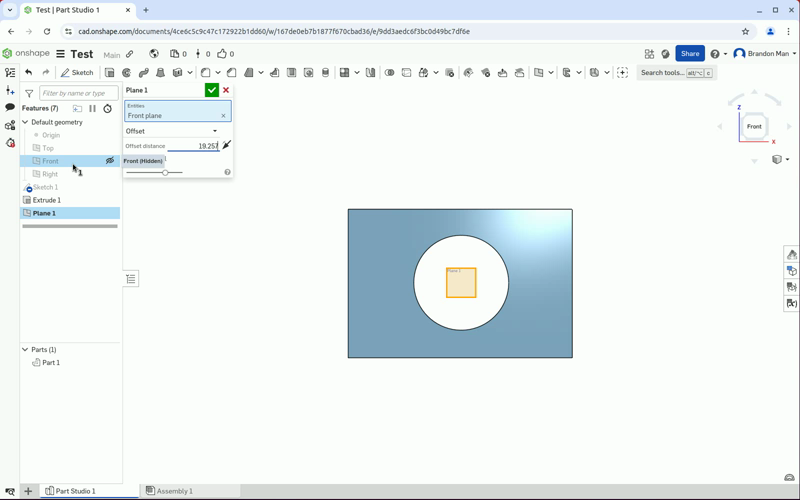
key(enter, 2)
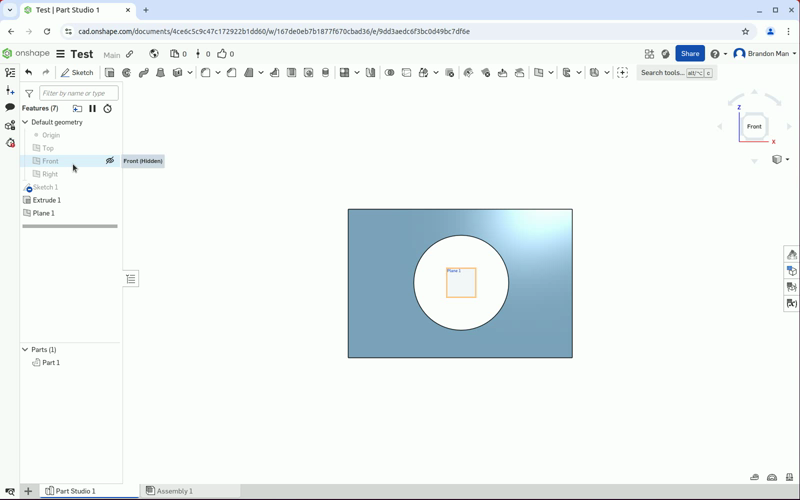
key(shift+s)
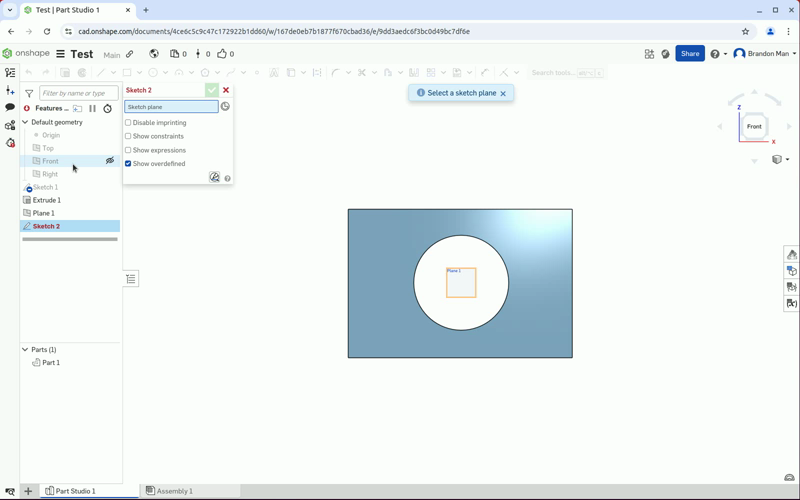
mouse_move(73, 215)
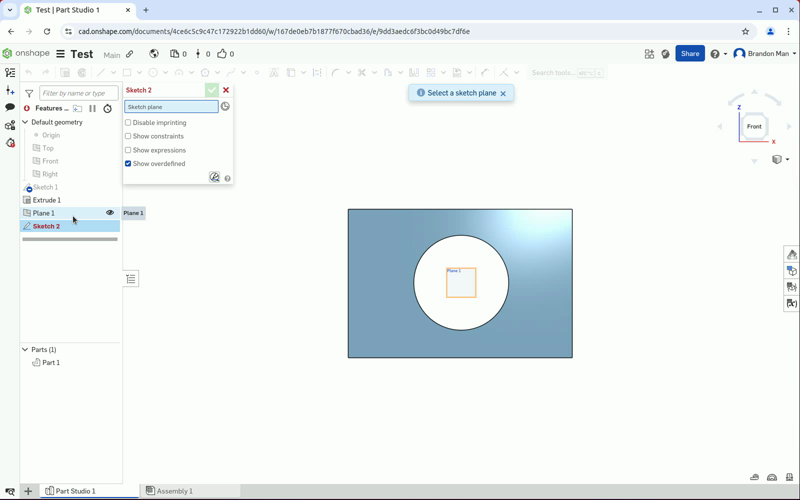
click(73, 215)
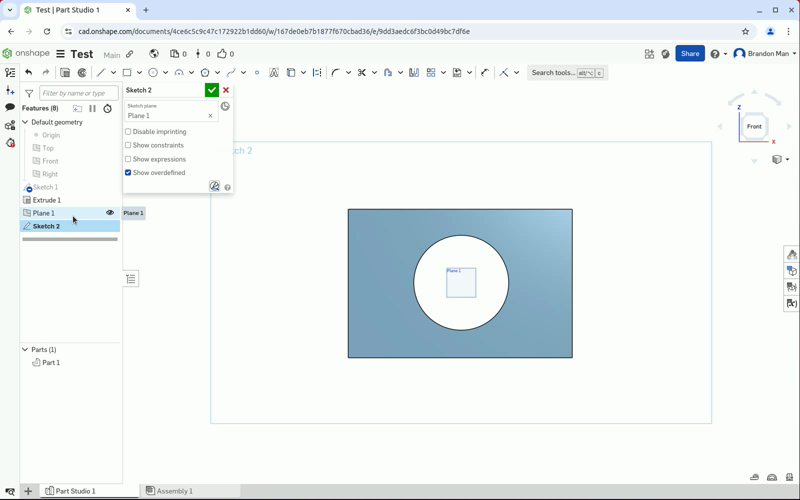
mouse_move(73, 352)
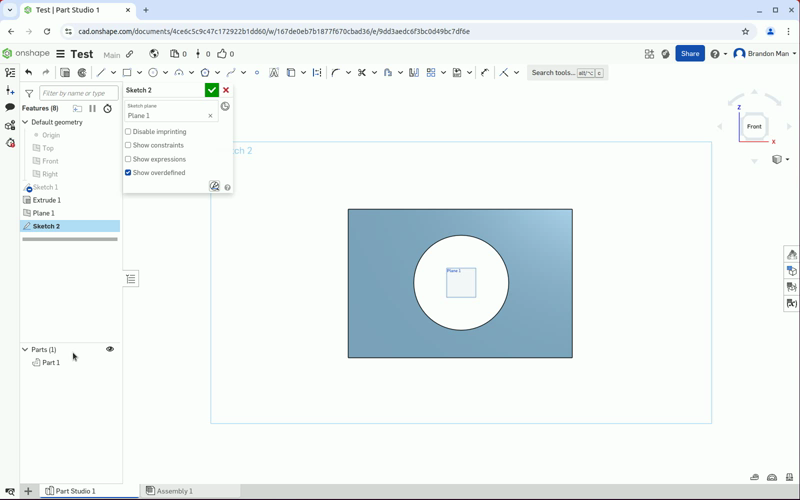
key(y)
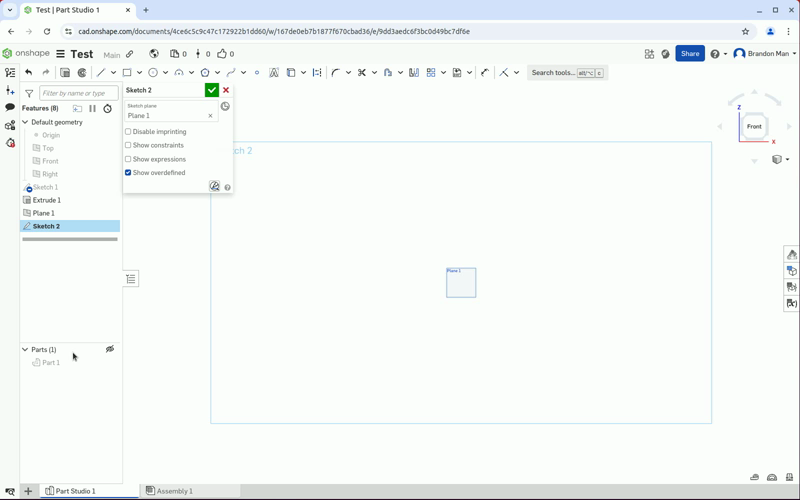
key(l)
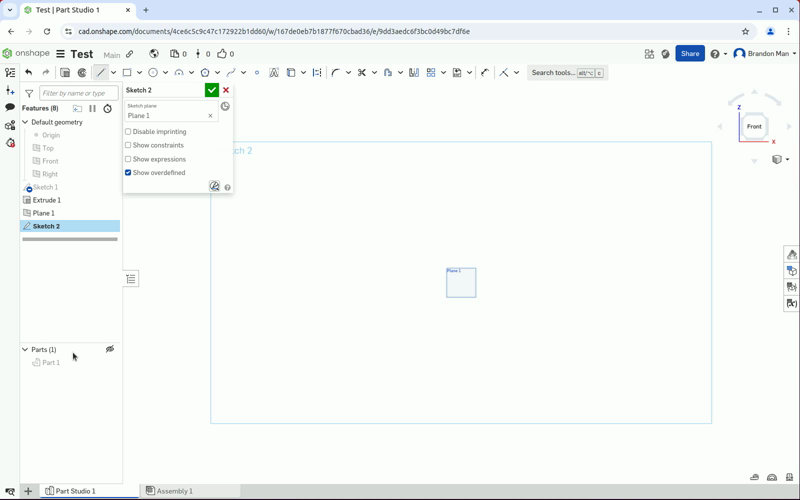
key_down(shift)
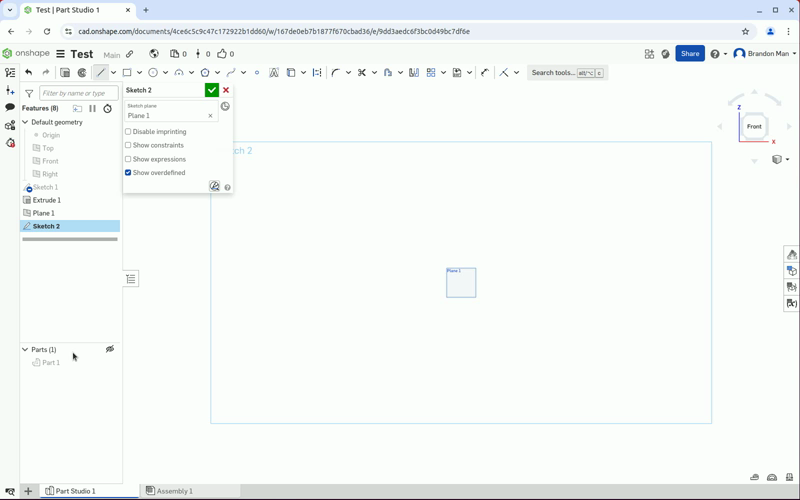
mouse_move(423, 207)
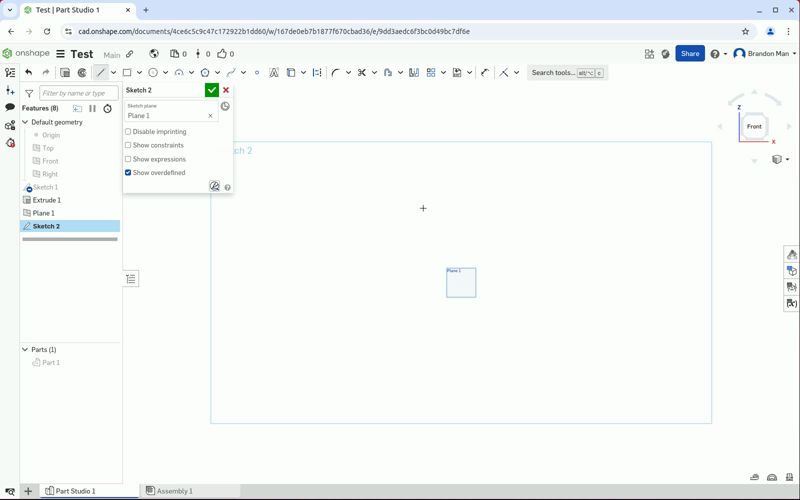
click(423, 207)
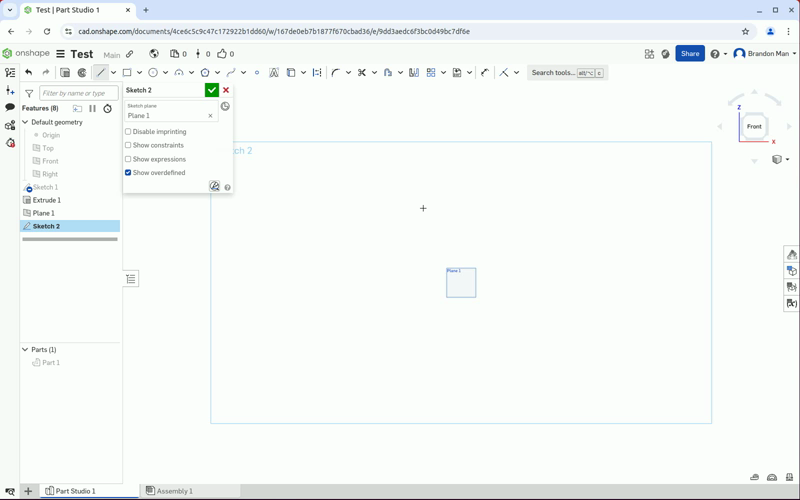
key_up(shift)
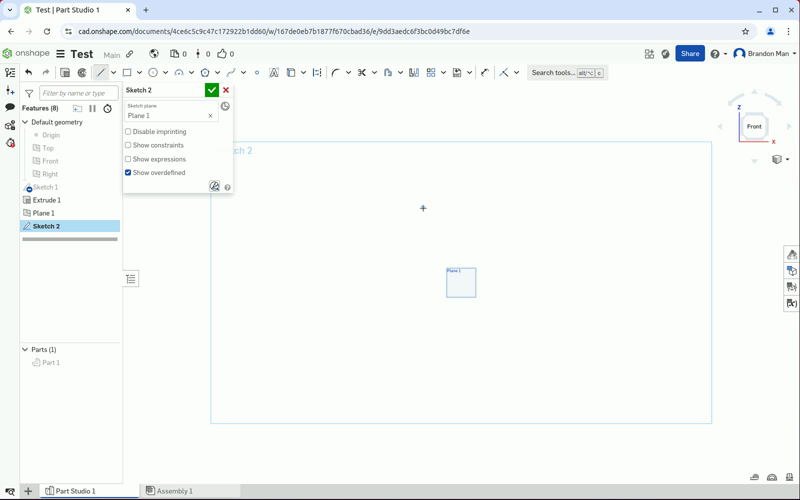
key_down(shift)
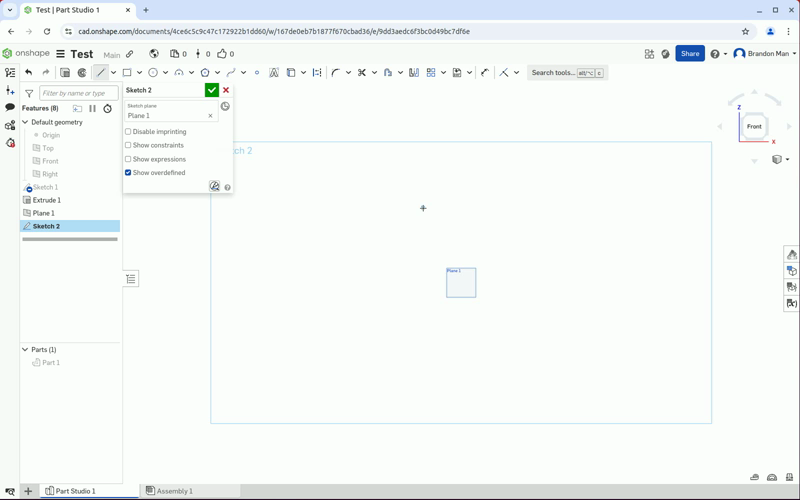
mouse_move(453, 207)
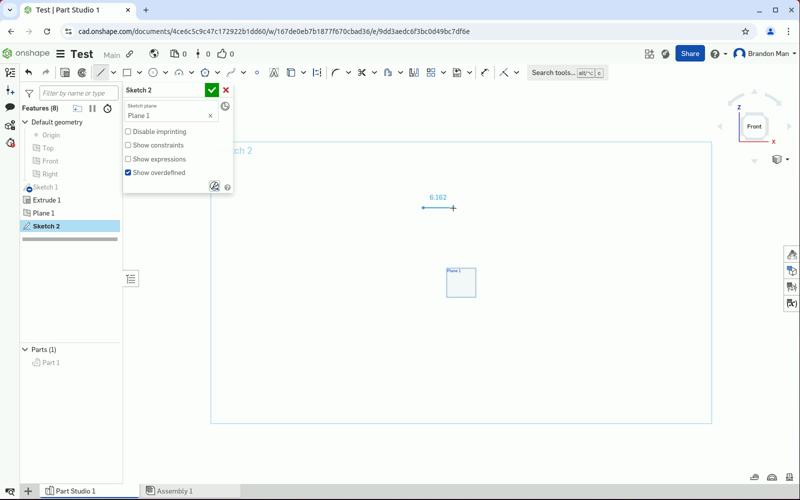
mouse_move(443, 239)
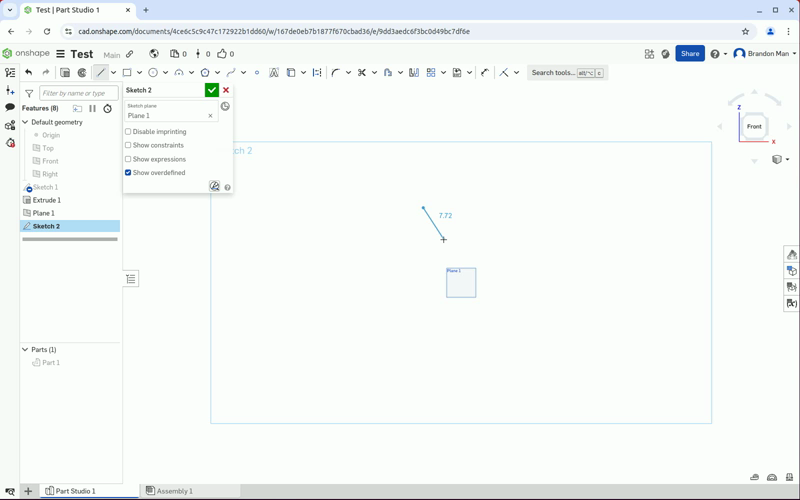
click(443, 239)
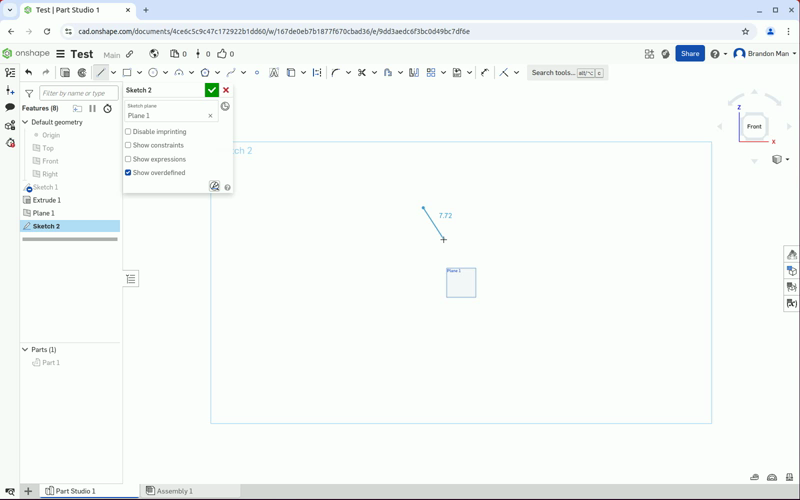
key_up(shift)
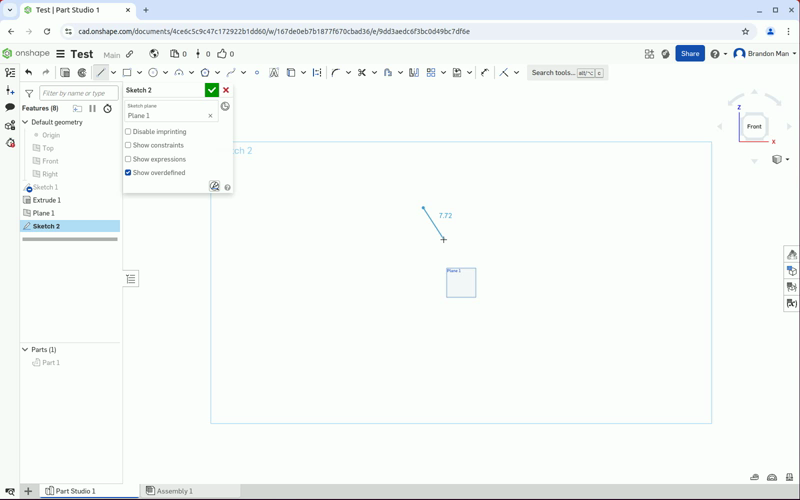
key(esc)
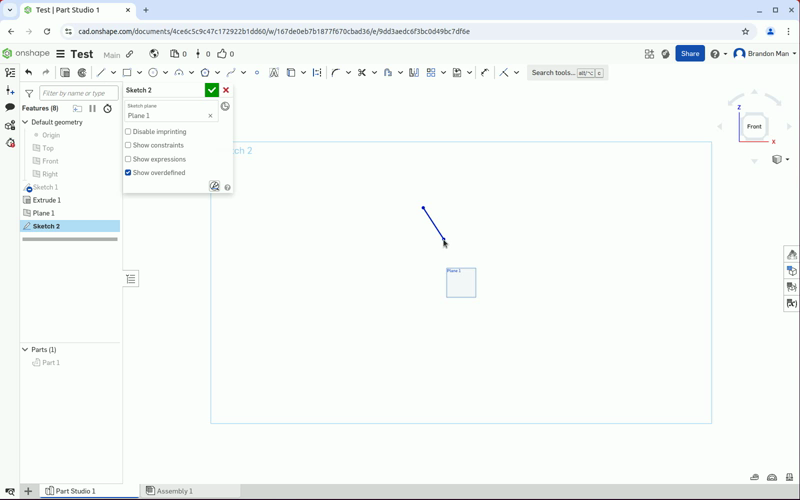
key(a)
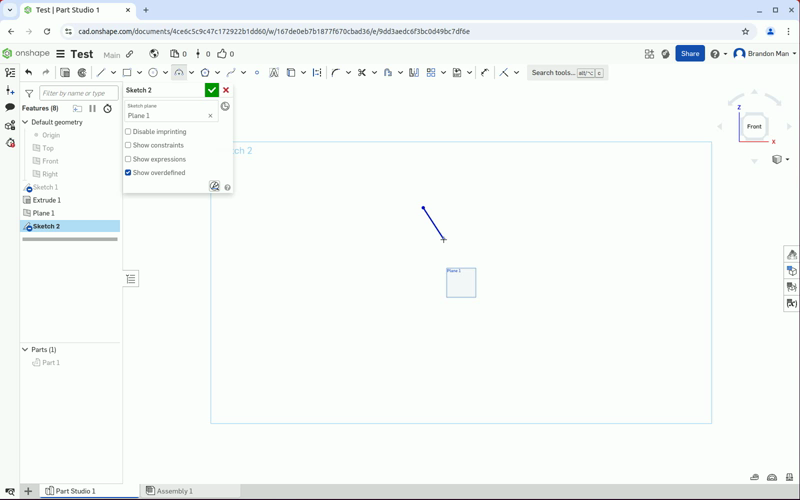
mouse_move(443, 239)
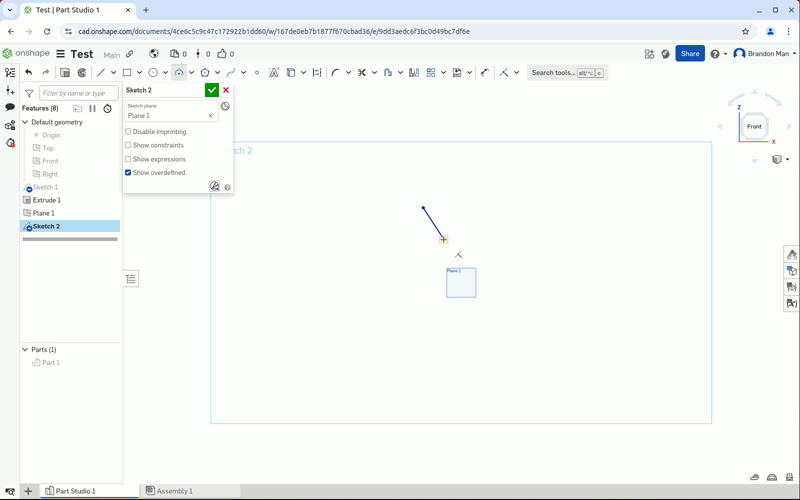
click(443, 239)
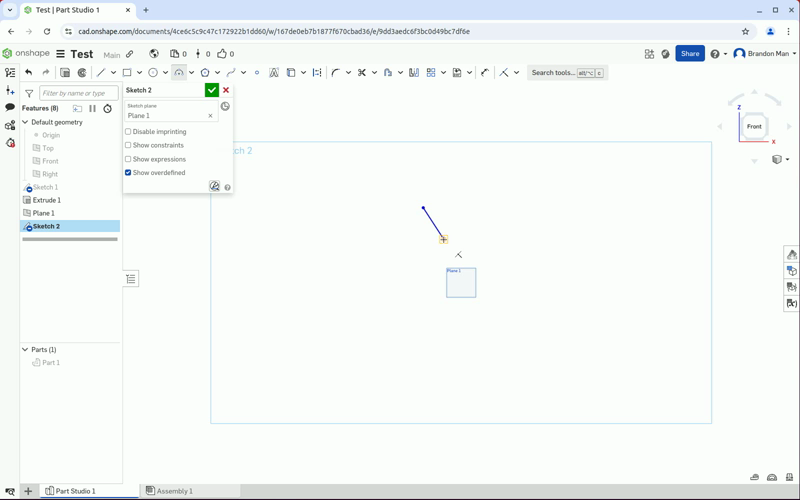
key_down(shift)
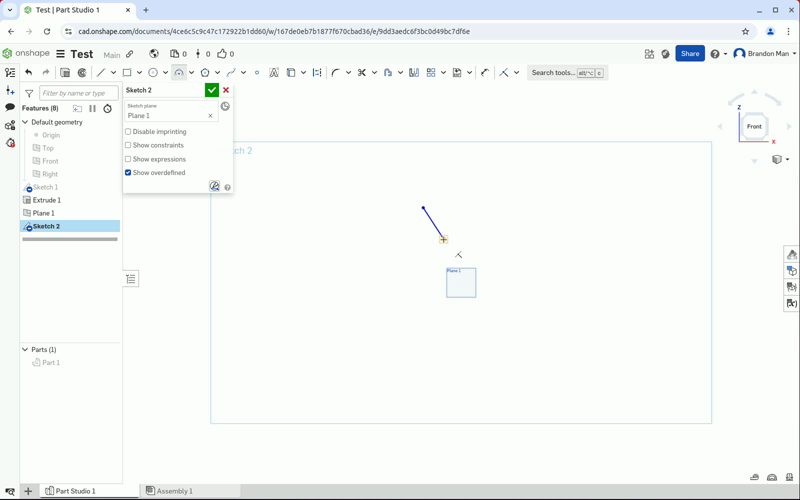
mouse_move(492, 318)
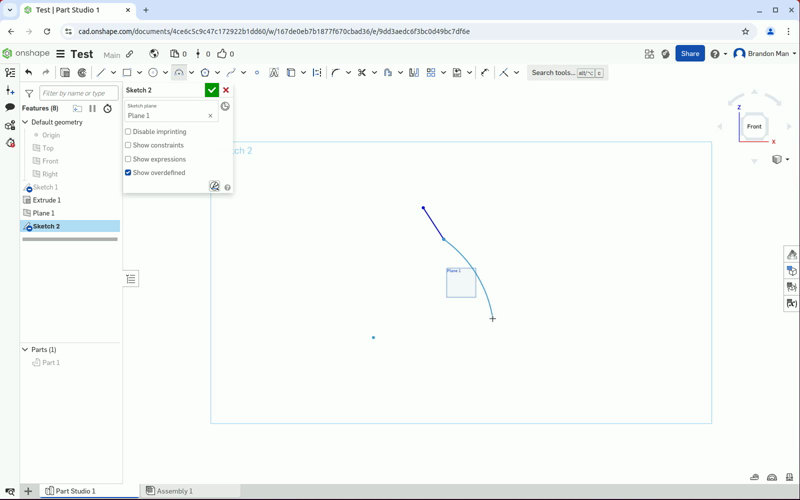
click(492, 318)
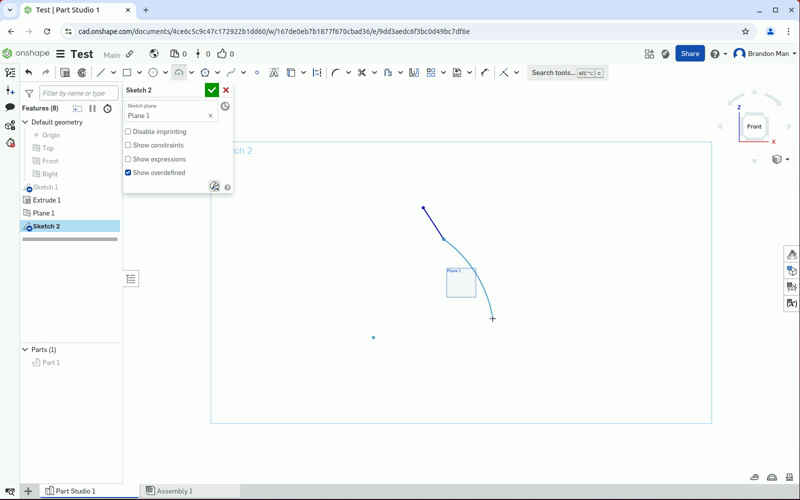
mouse_move(501, 258)
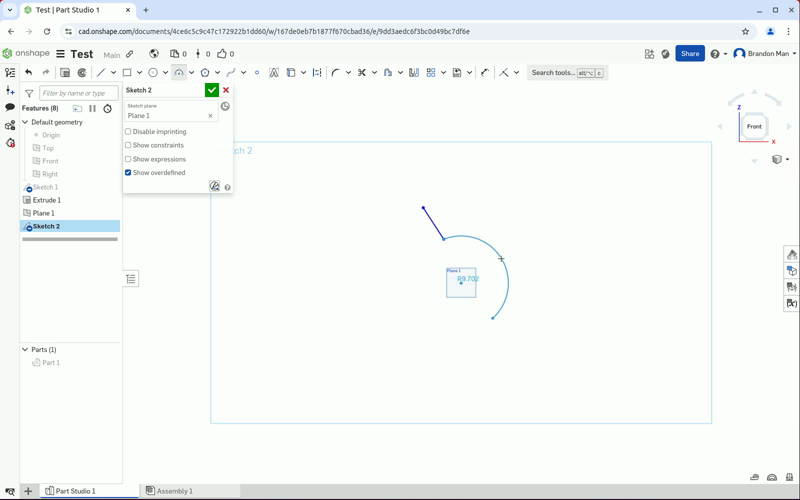
click(501, 258)
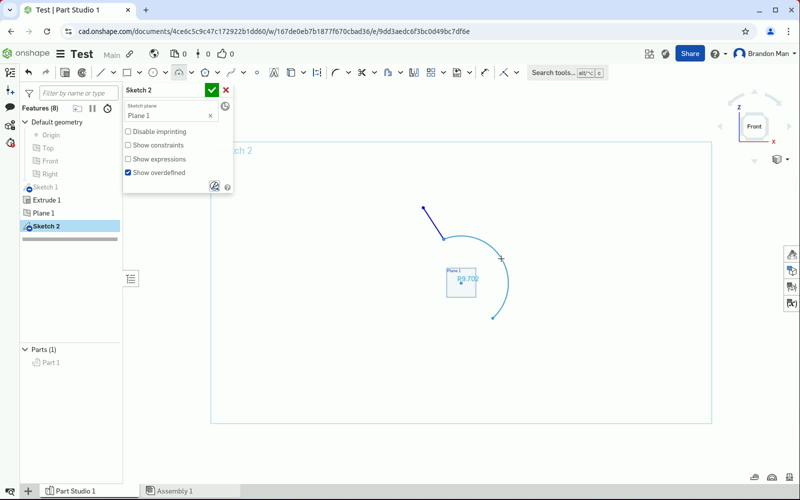
key_up(shift)
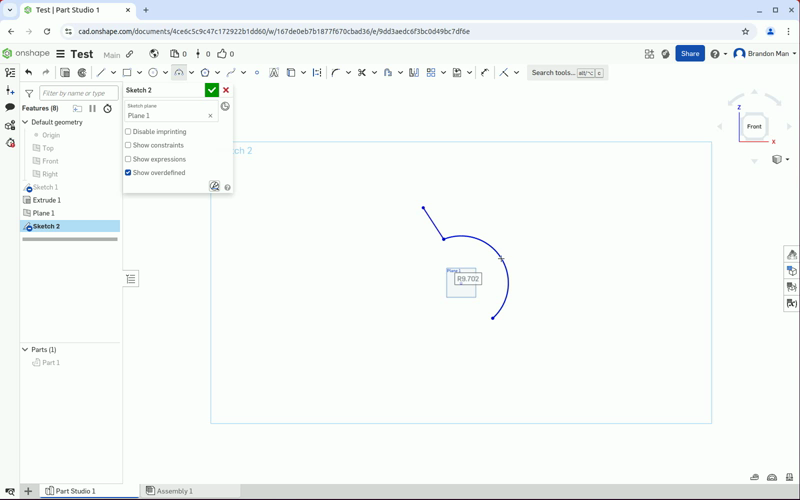
key(esc)
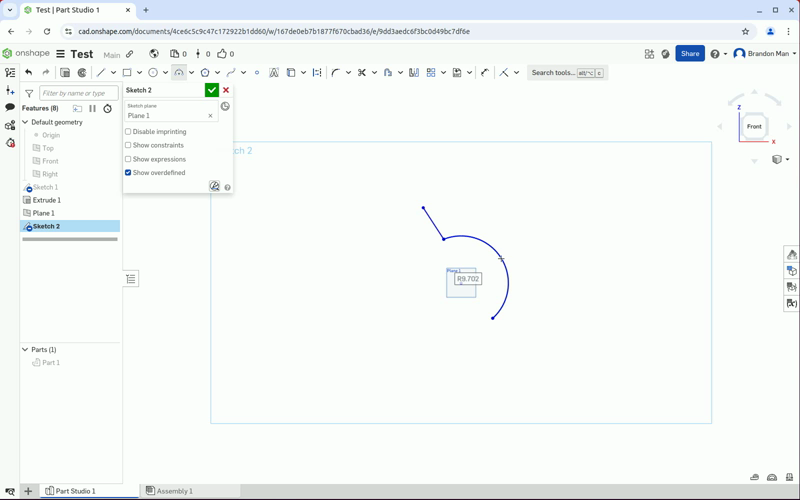
key(l)
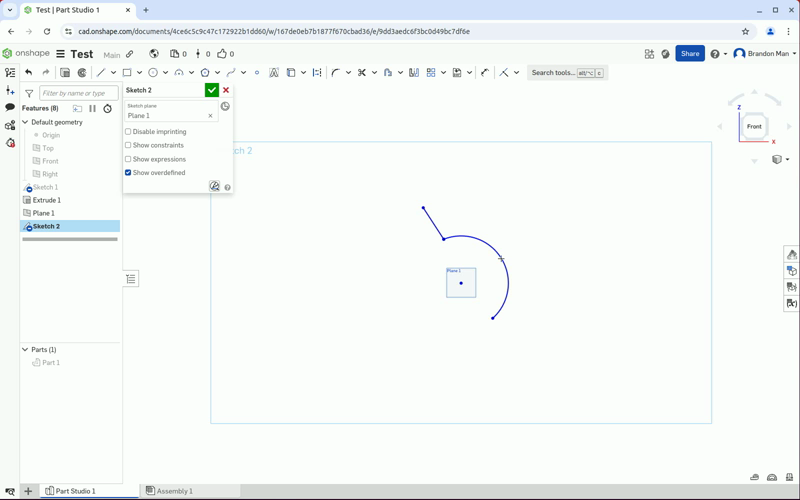
mouse_move(492, 318)
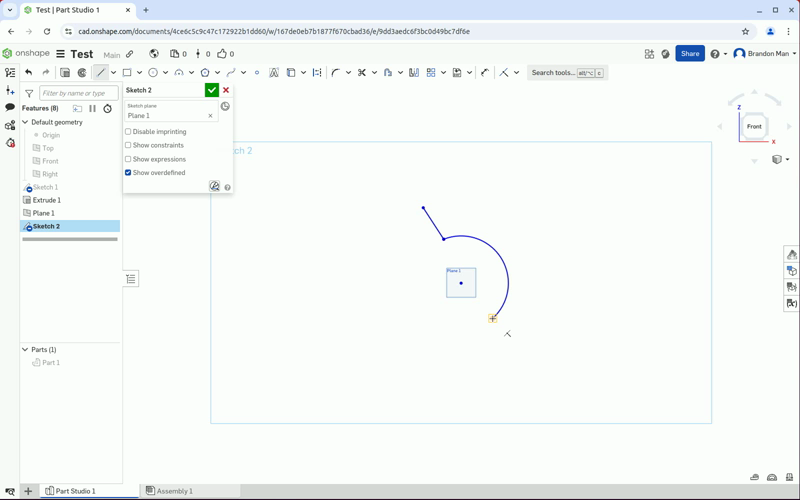
click(492, 318)
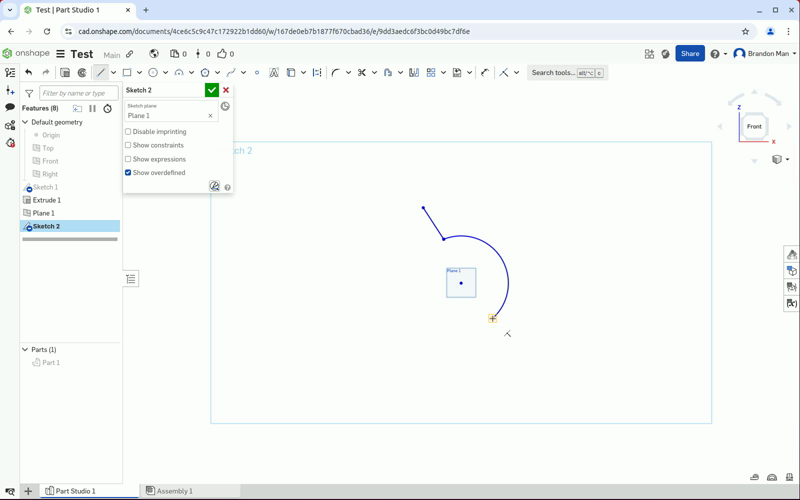
key_down(shift)
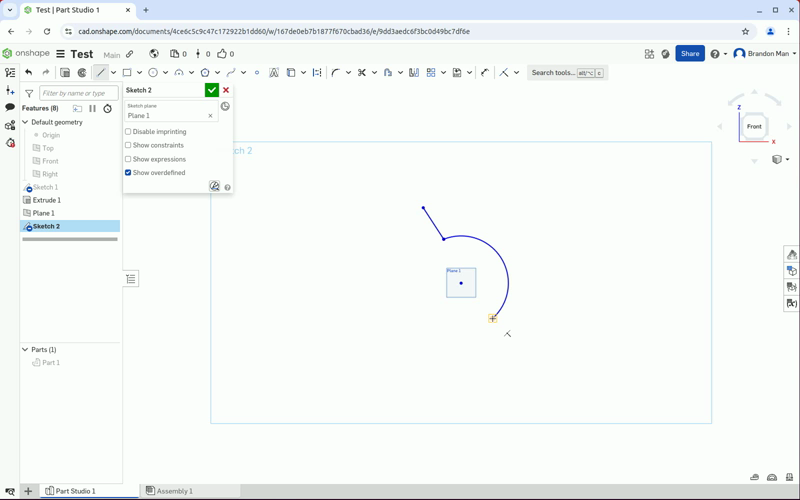
mouse_move(522, 318)
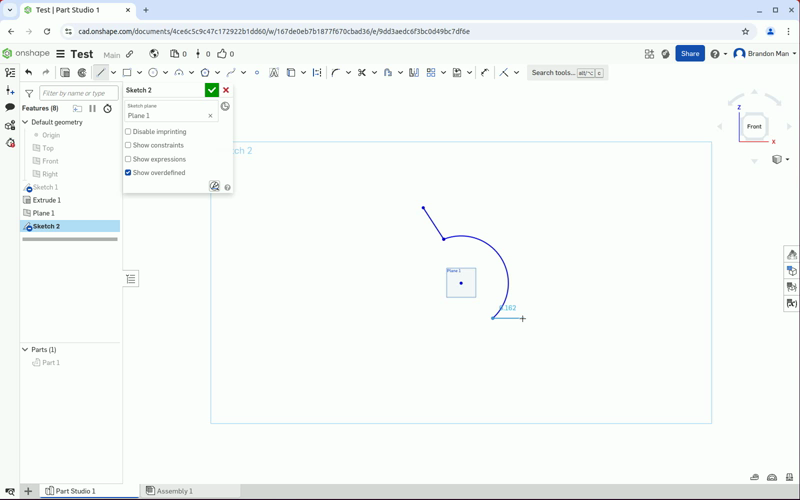
mouse_move(516, 357)
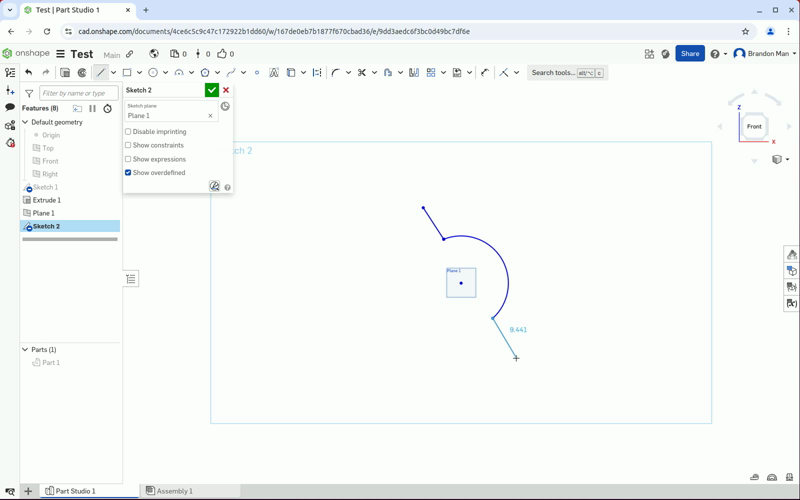
click(516, 357)
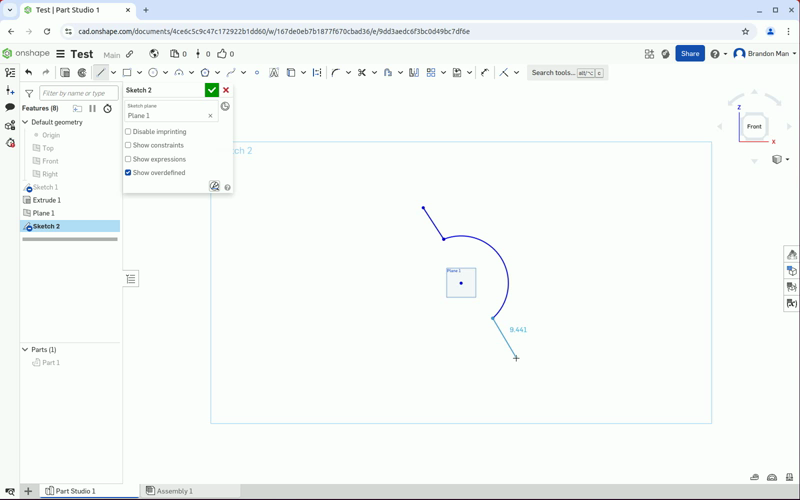
key_up(shift)
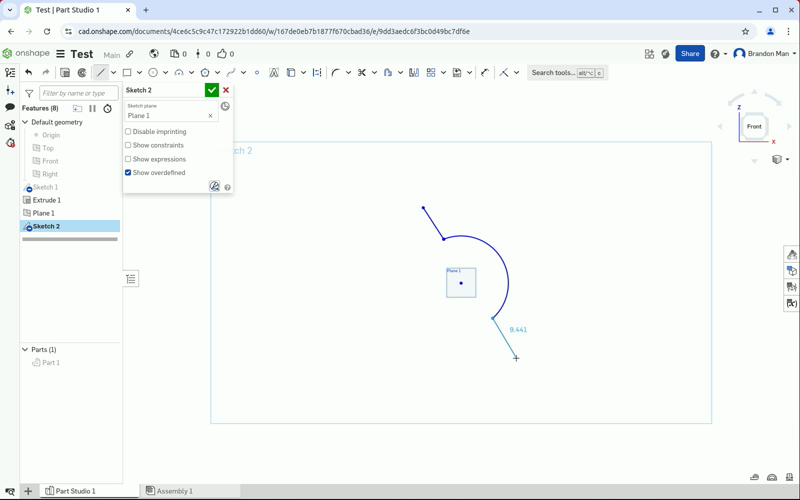
key_down(shift)
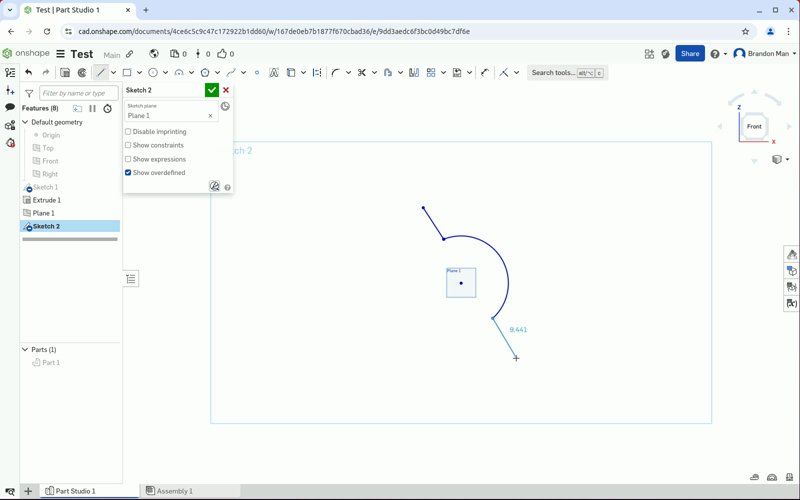
mouse_move(546, 357)
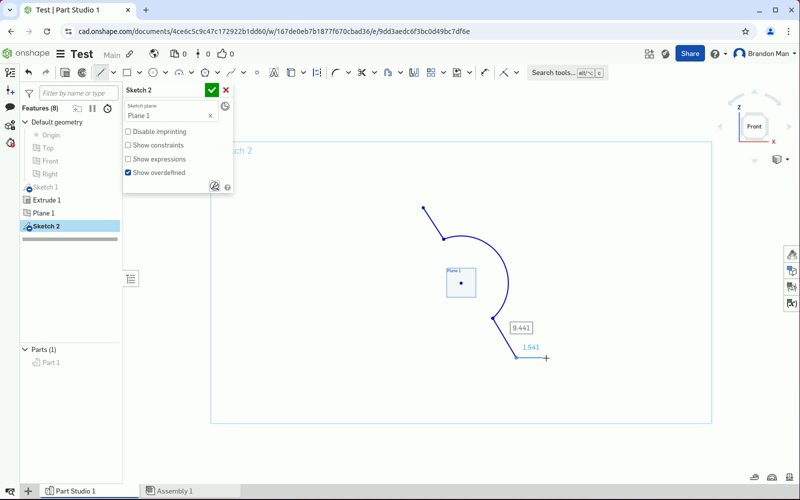
mouse_move(573, 357)
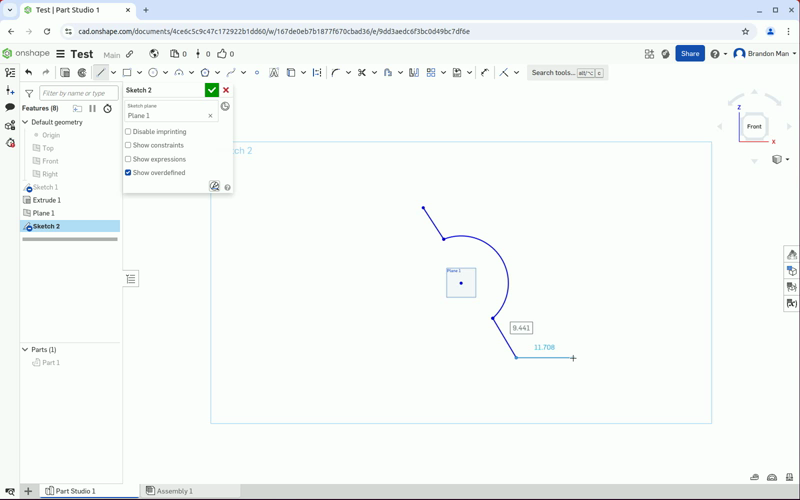
click(573, 357)
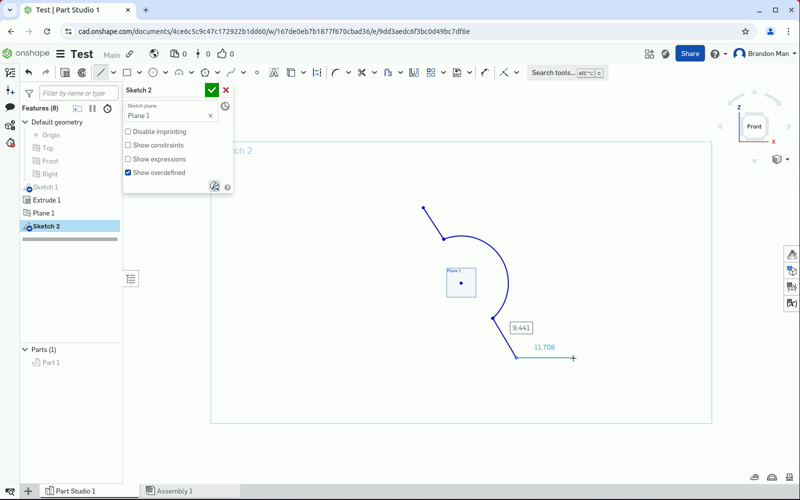
key_up(shift)
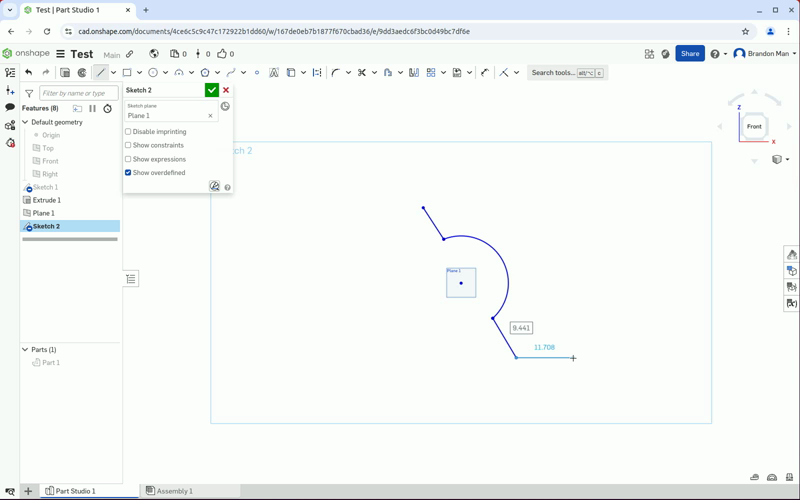
key_down(shift)
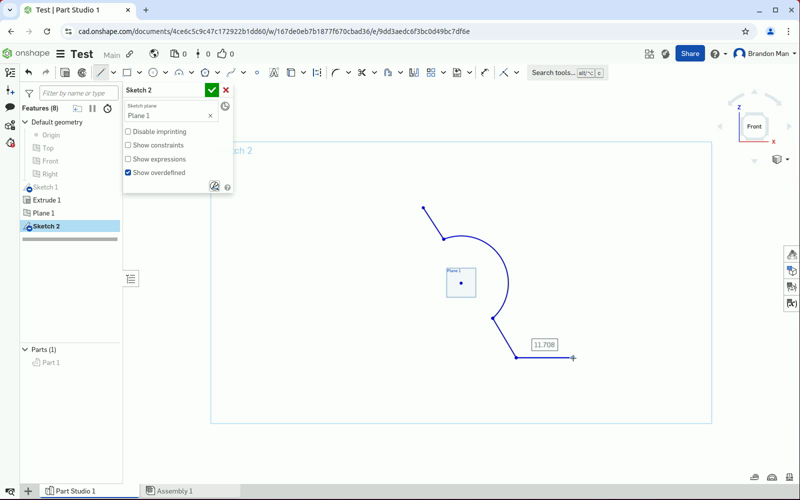
mouse_move(573, 207)
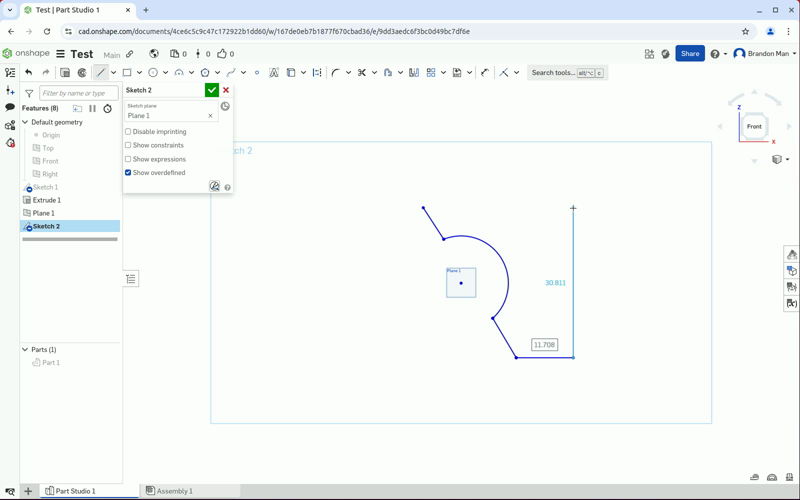
click(573, 207)
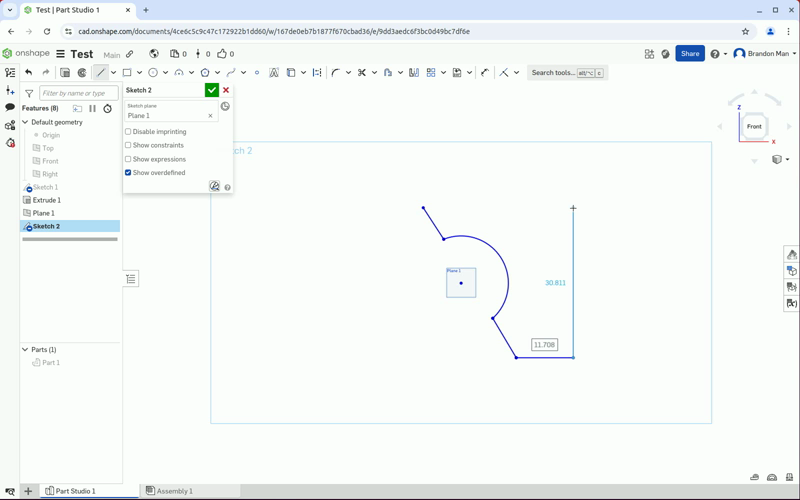
key_up(shift)
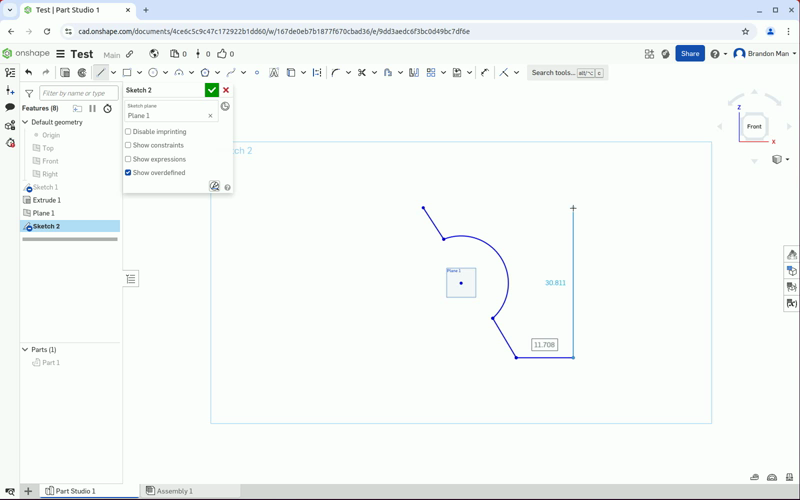
key_down(shift)
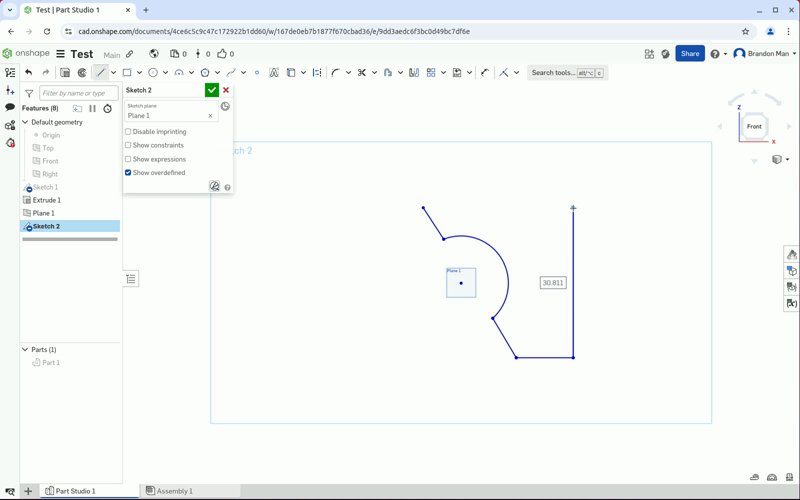
mouse_move(423, 207)
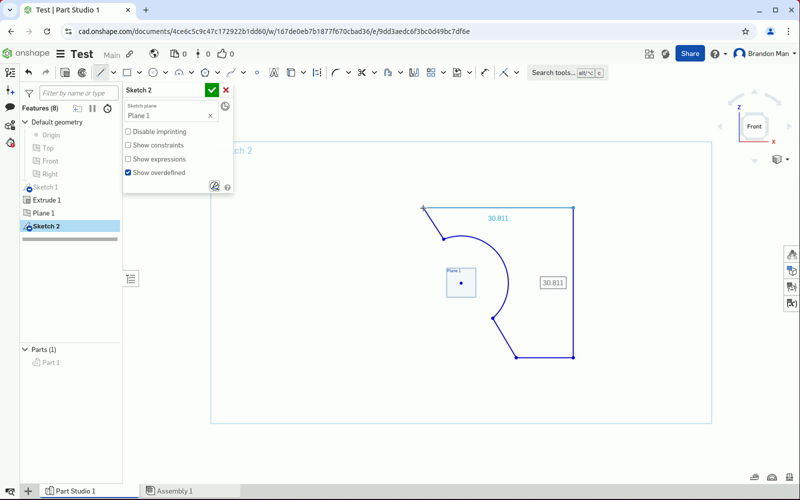
key_up(shift)
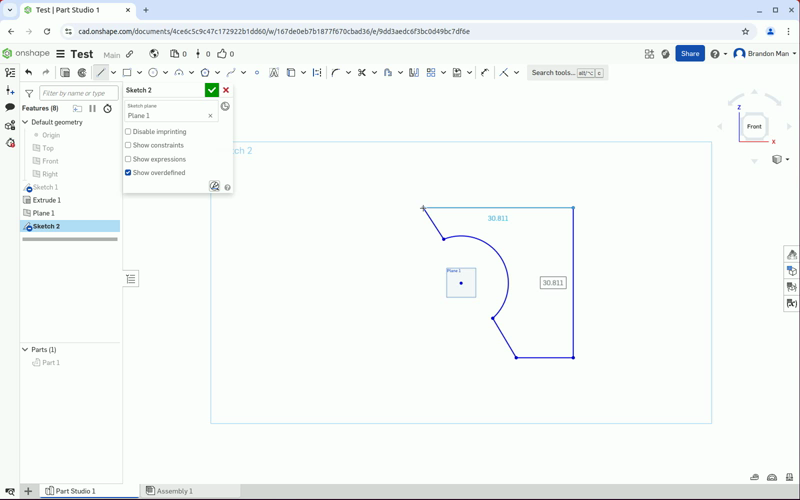
click(423, 207)
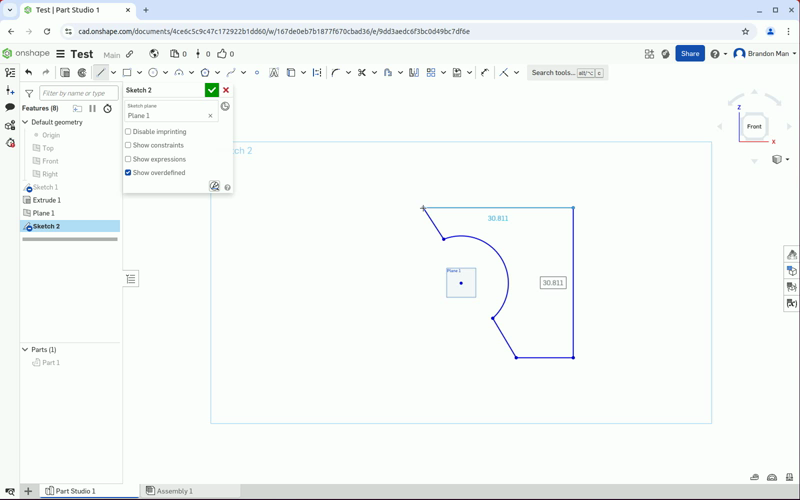
key(esc)
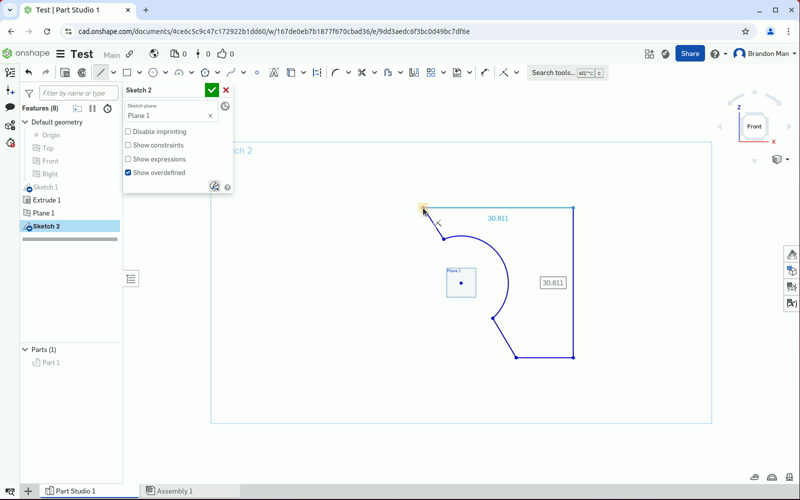
mouse_move(558, 348)
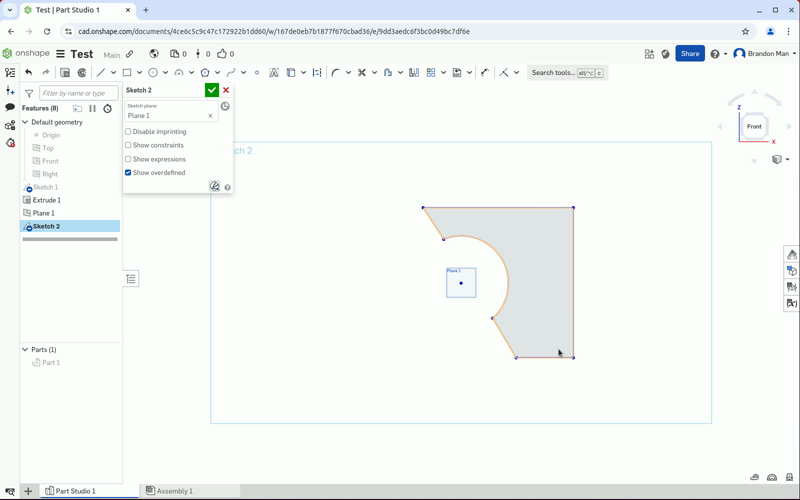
click(558, 348)
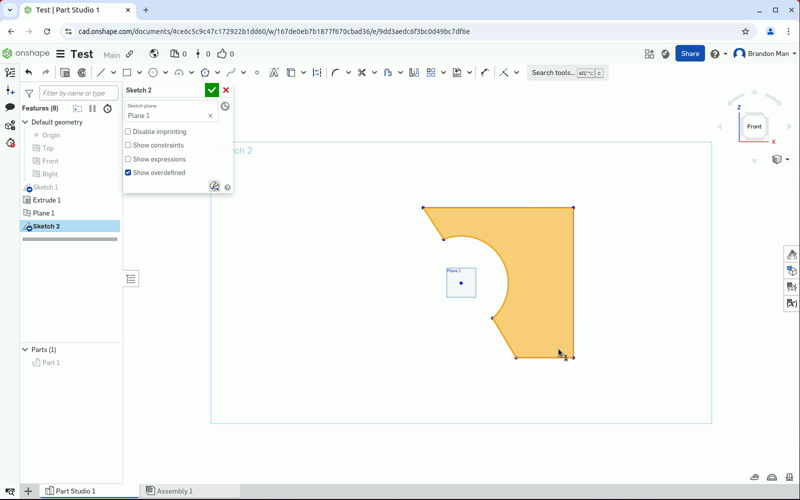
mouse_move(73, 352)
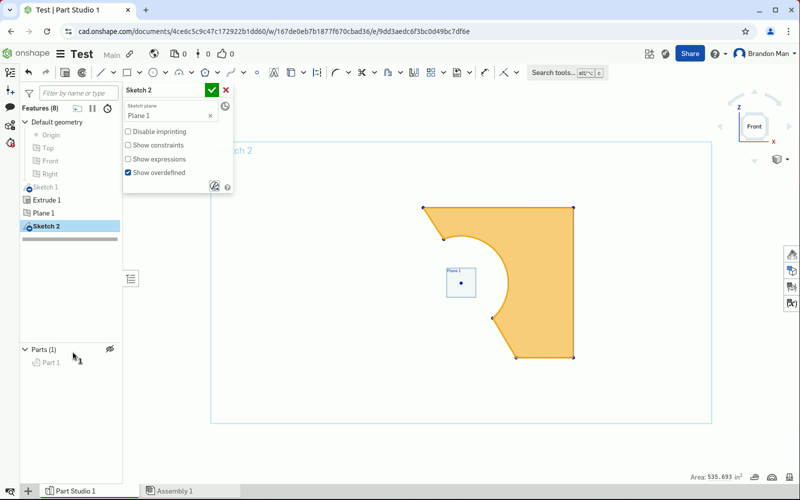
key(shift+y)
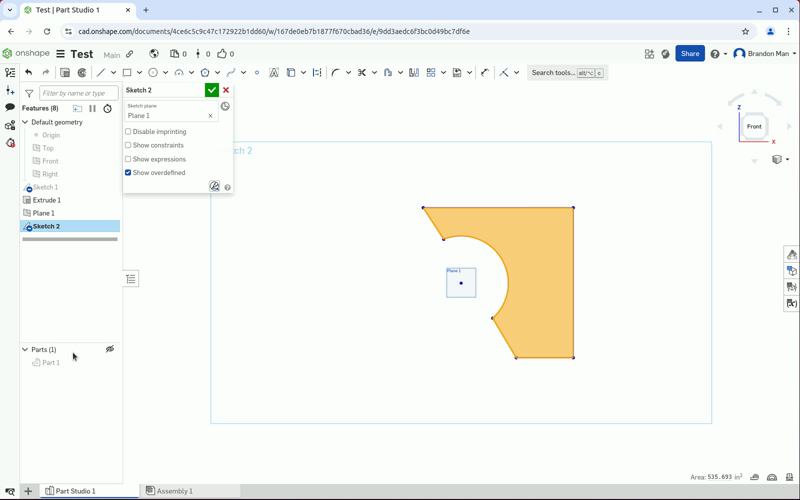
key(shift+e)
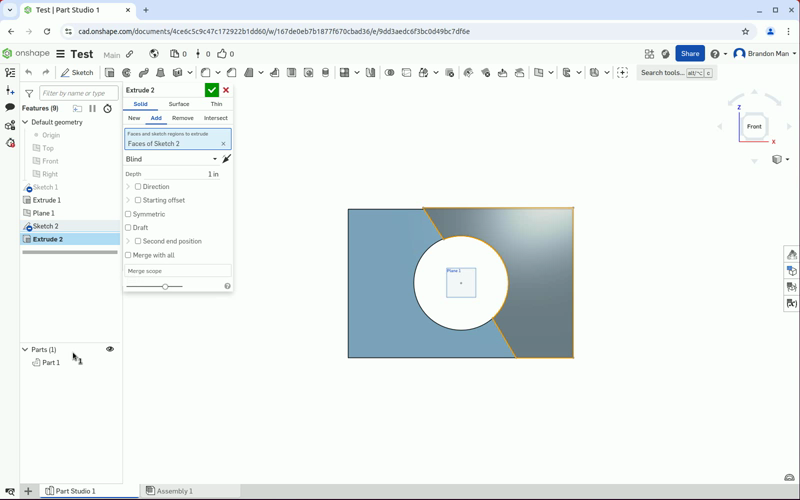
mouse_move(143, 106)
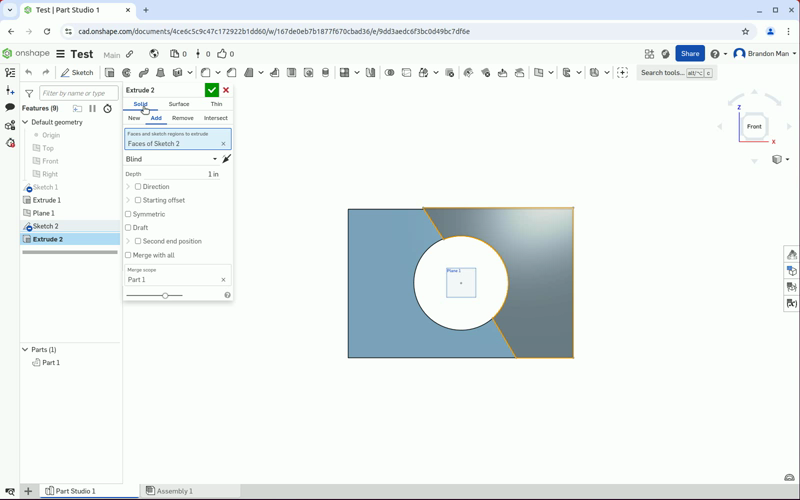
click(143, 106)
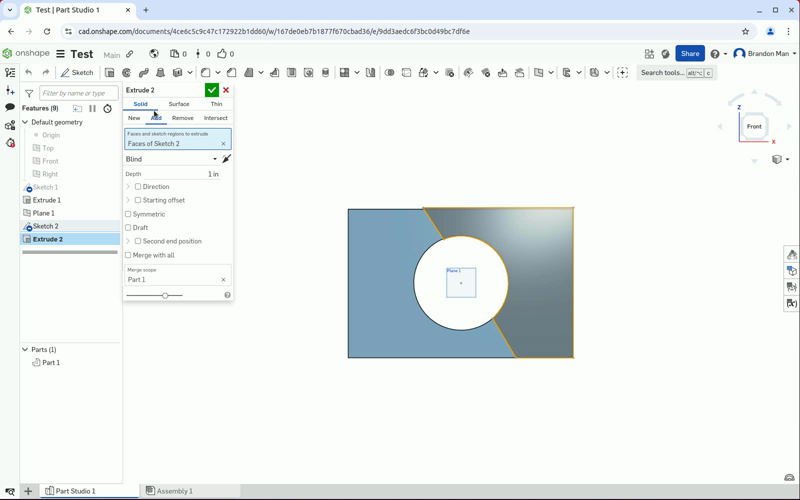
mouse_move(186, 120)
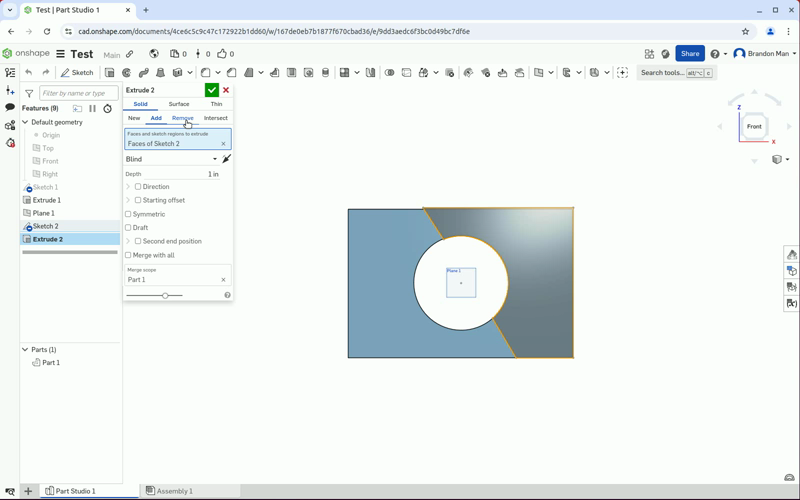
click(186, 120)
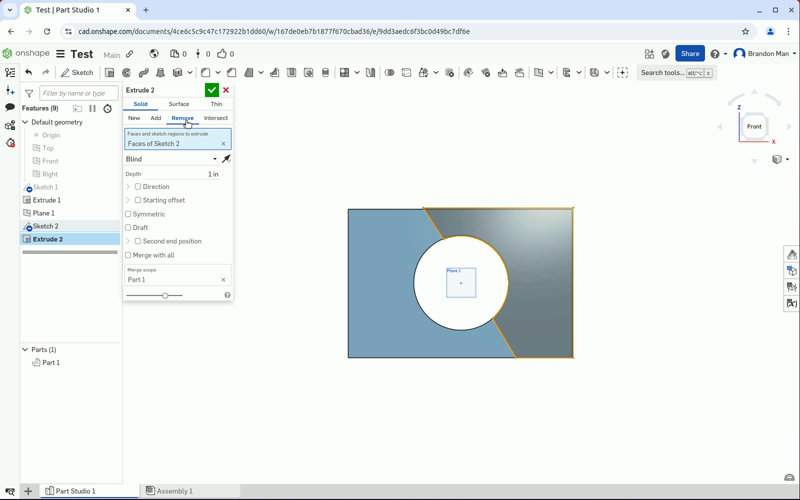
key(tab, 4)
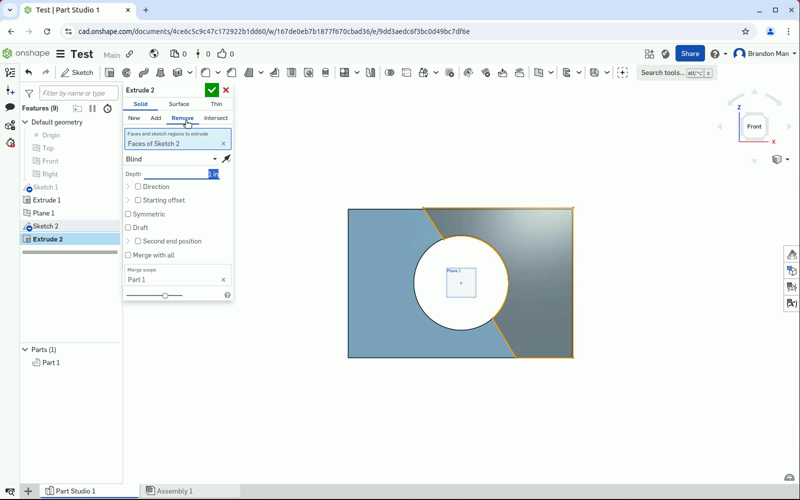
text(9.628)
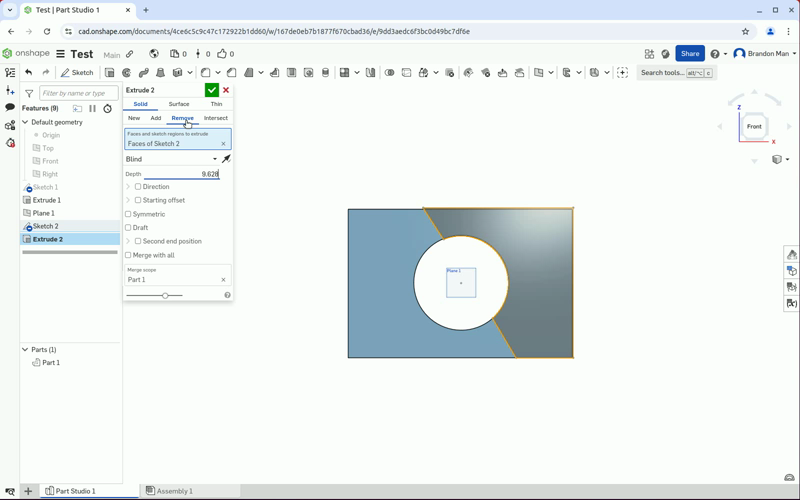
key(tab, 6)
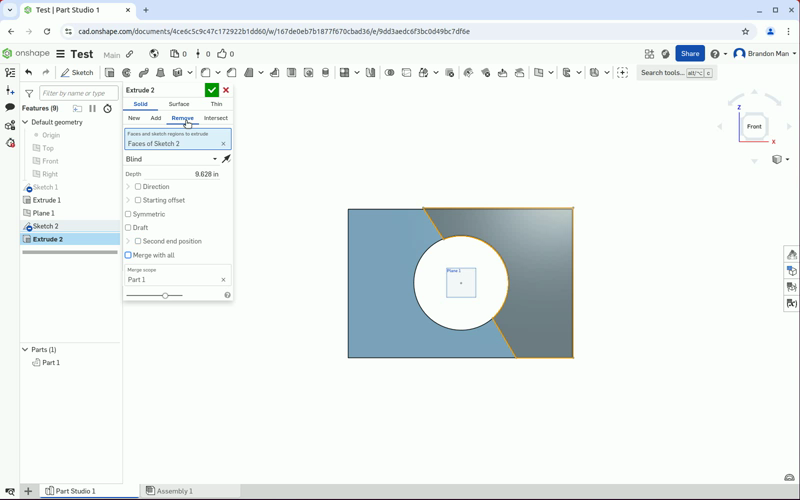
key(space)
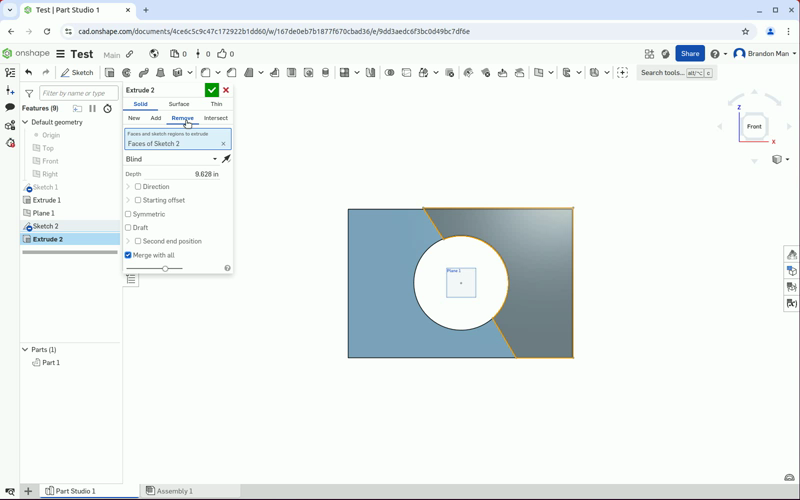
key(enter)
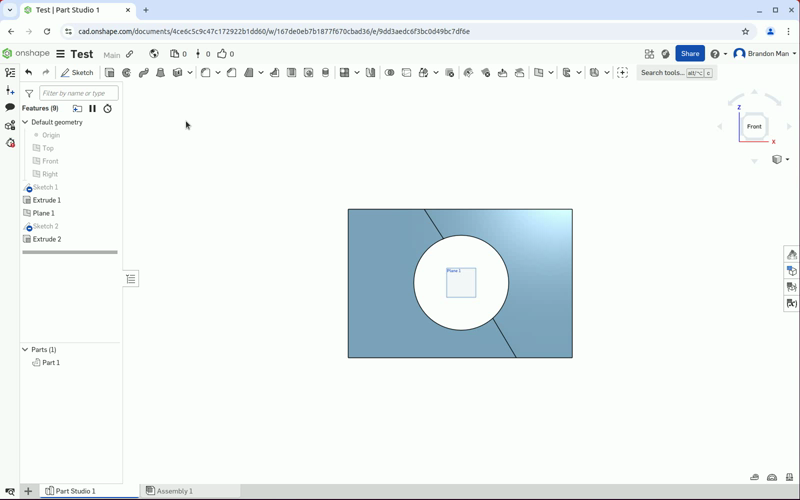
key(shift+h)
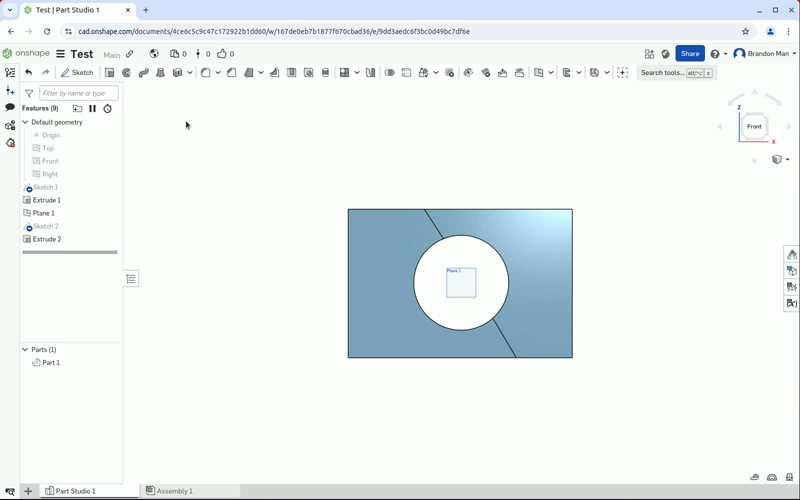
key(shift+h)
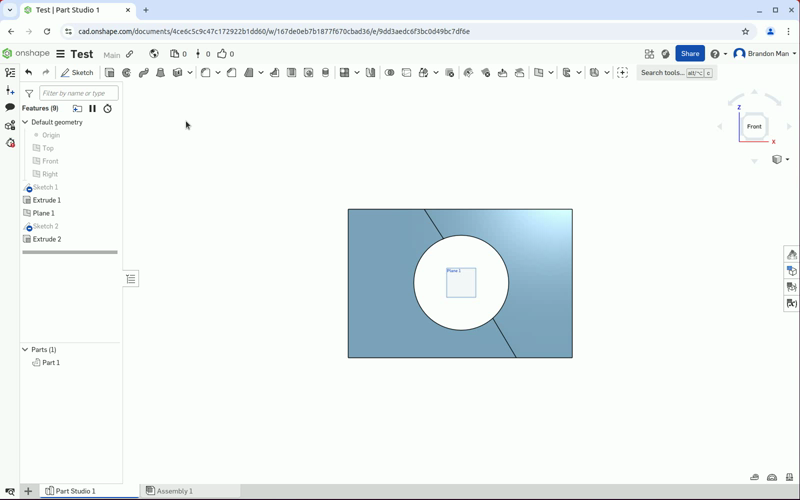
mouse_move(73, 189)
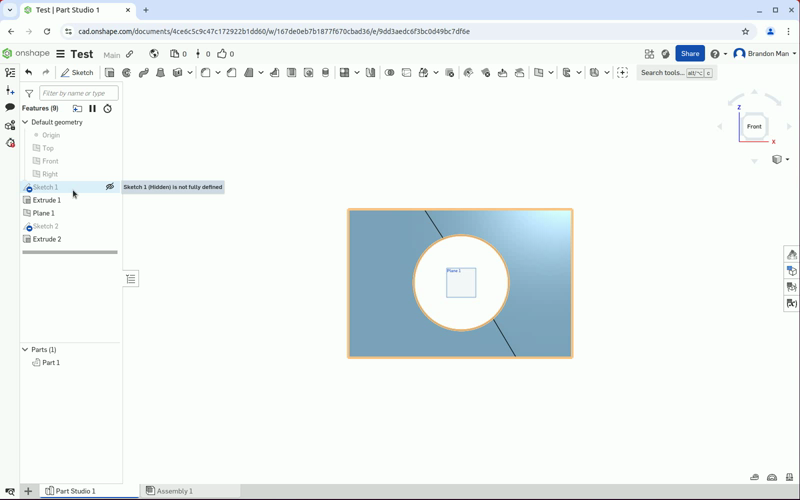
click(73, 189)
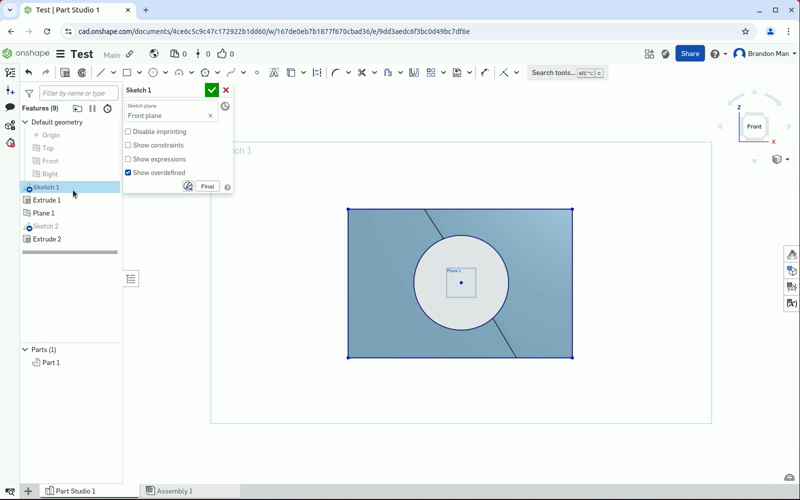
mouse_move(229, 92)
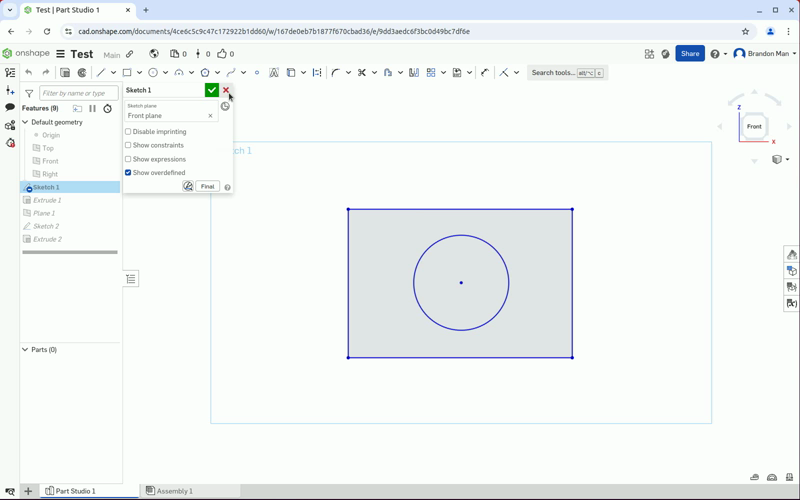
click(229, 92)
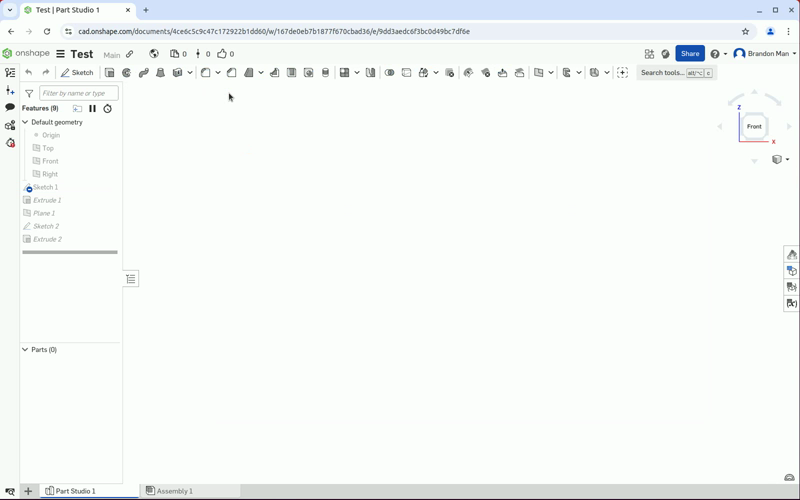
key(shift+s)
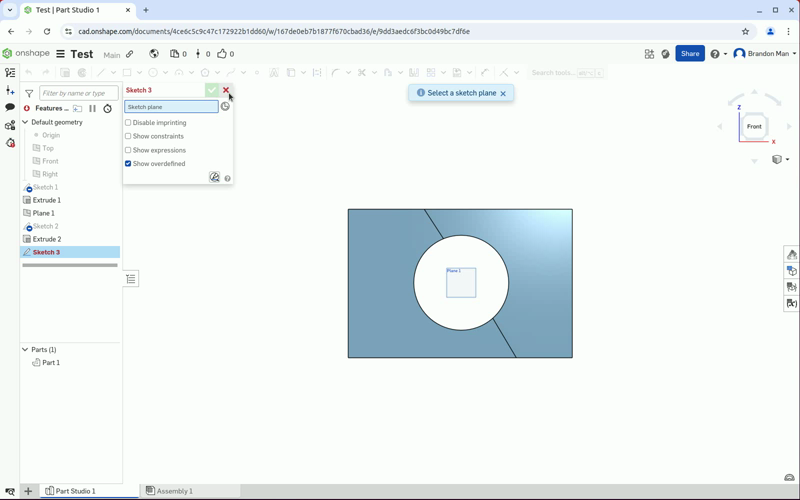
mouse_move(73, 215)
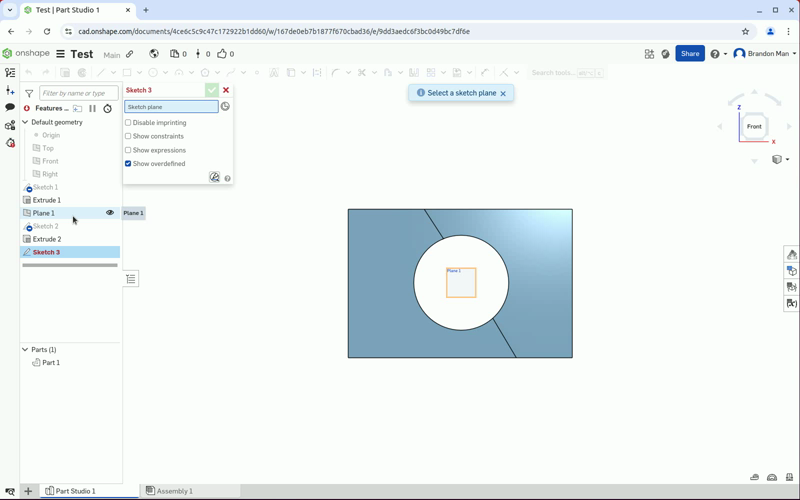
click(73, 215)
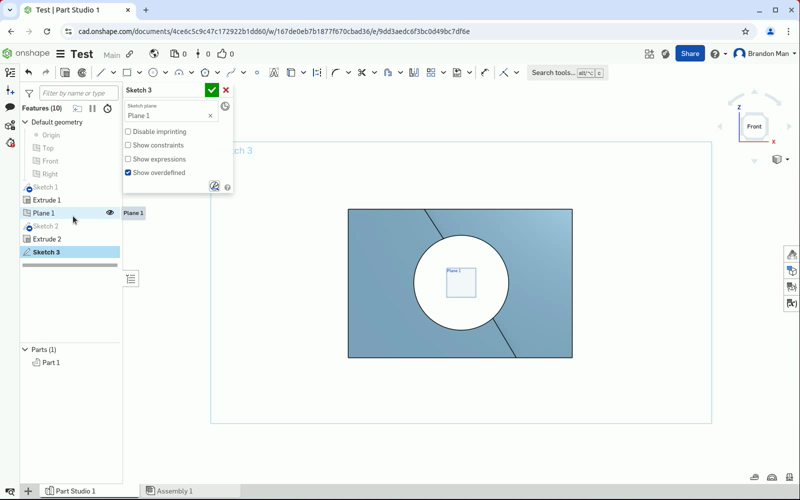
mouse_move(73, 352)
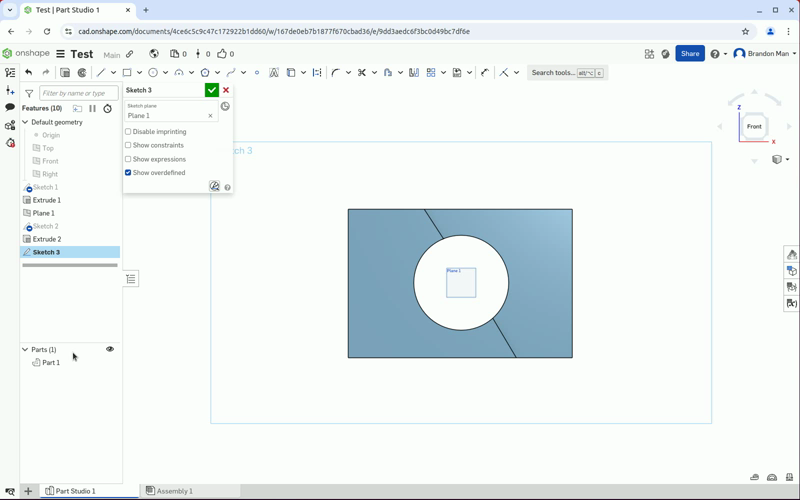
key(y)
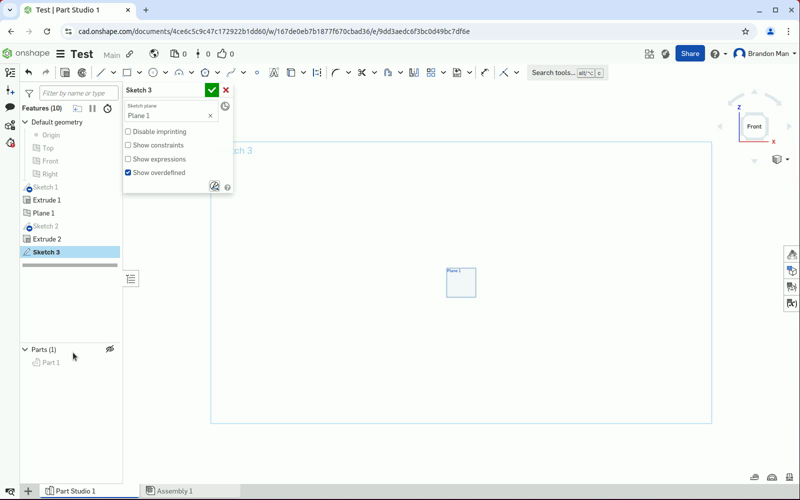
key(l)
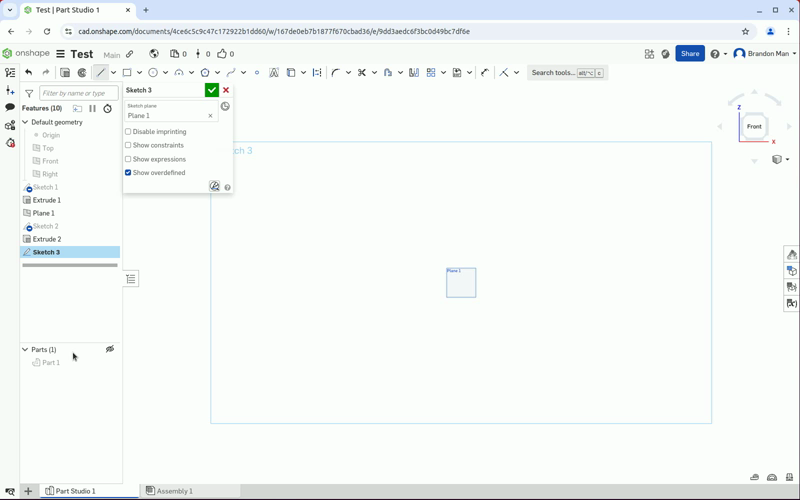
key_down(shift)
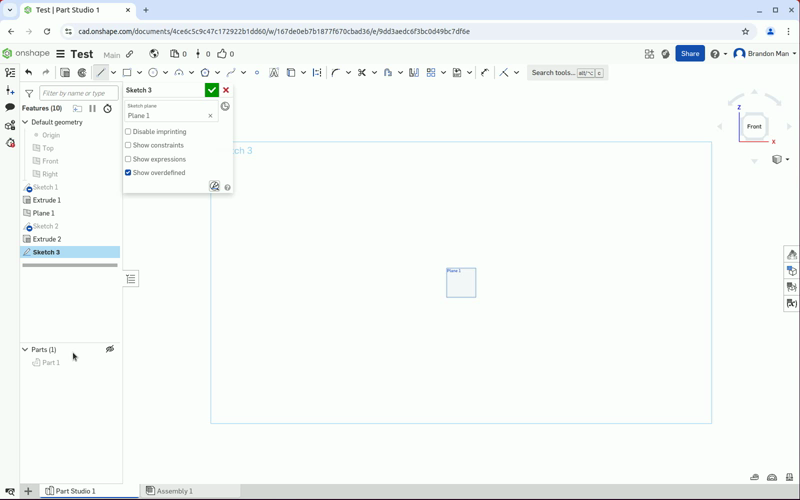
mouse_move(443, 239)
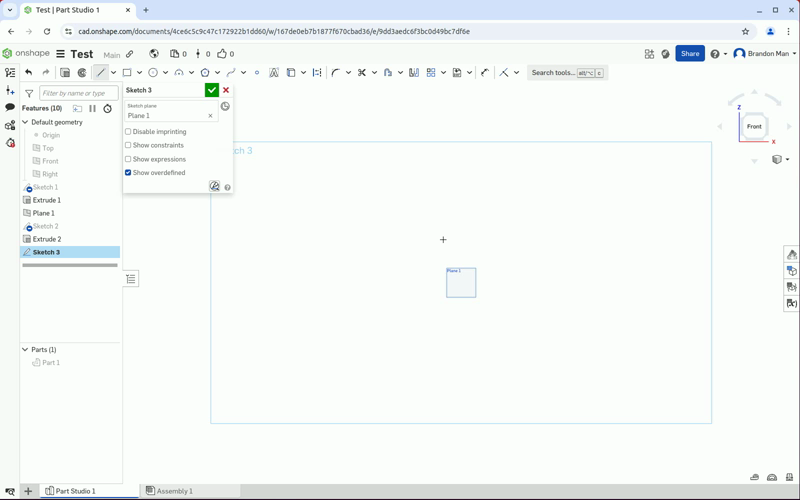
click(443, 239)
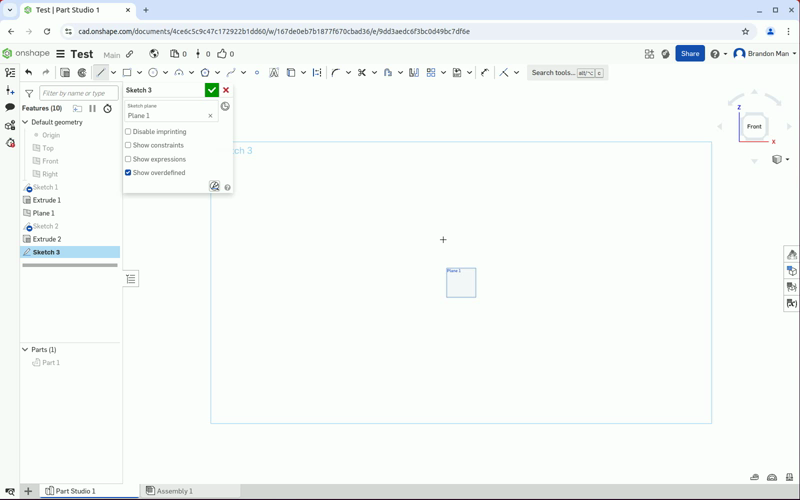
key_up(shift)
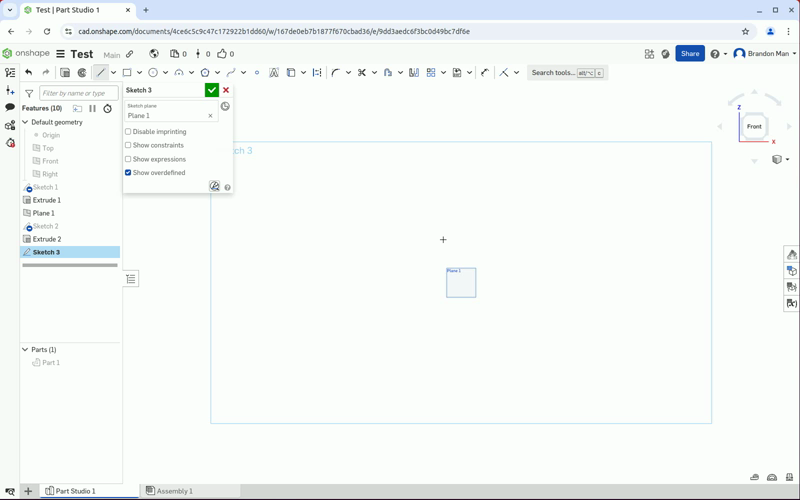
key_down(shift)
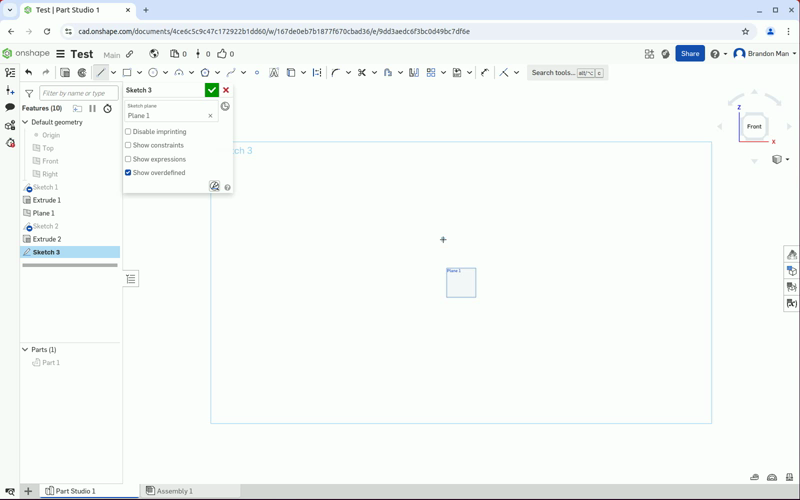
mouse_move(492, 318)
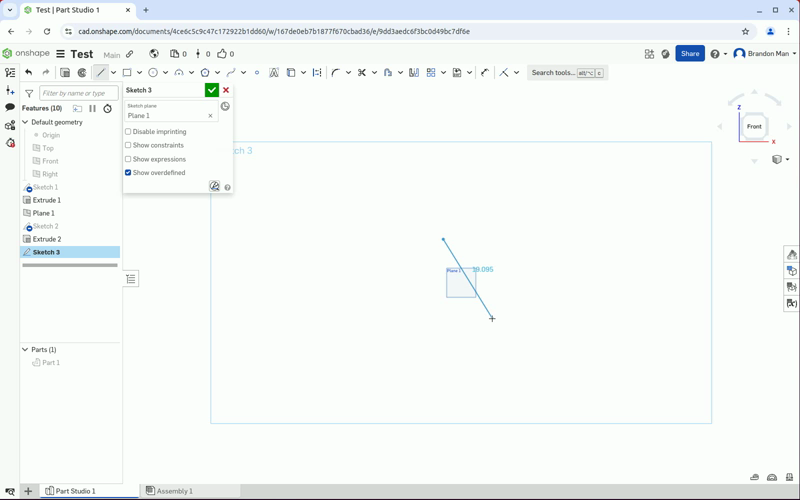
click(492, 318)
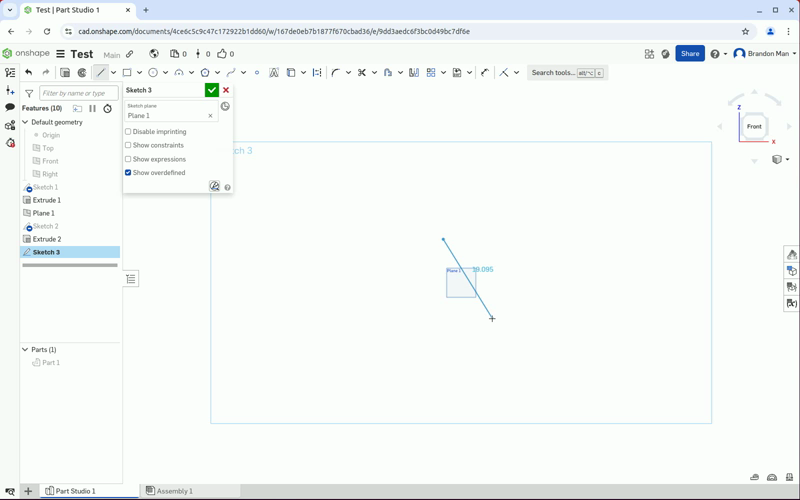
key_up(shift)
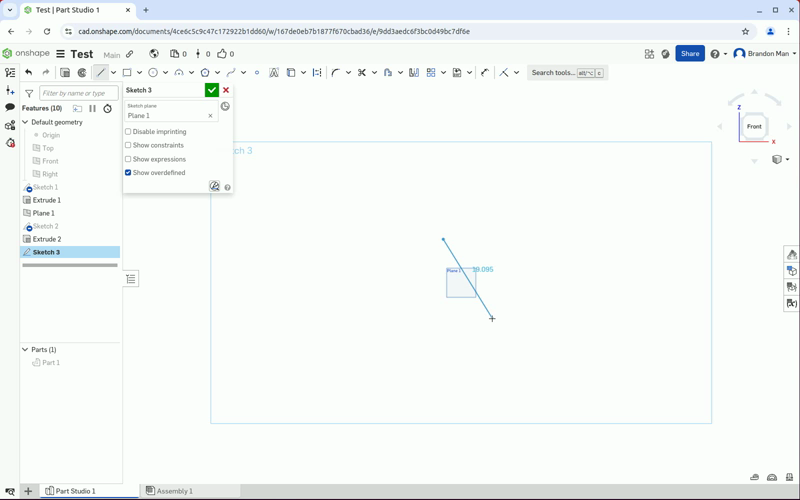
key(esc)
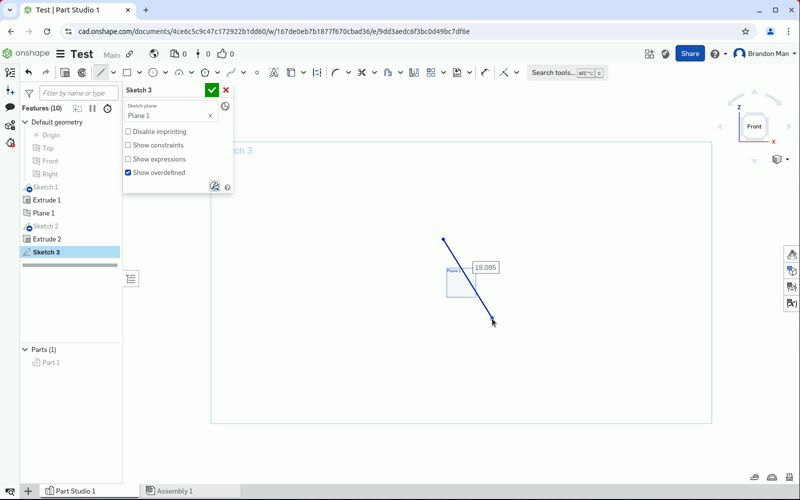
key(a)
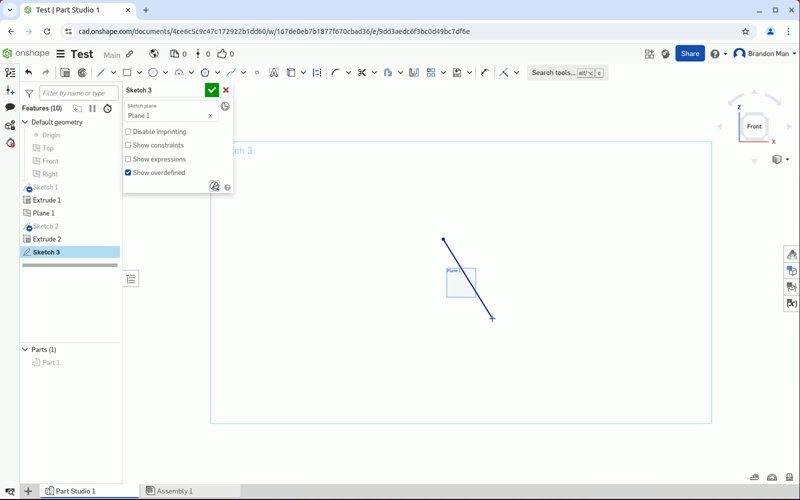
mouse_move(492, 318)
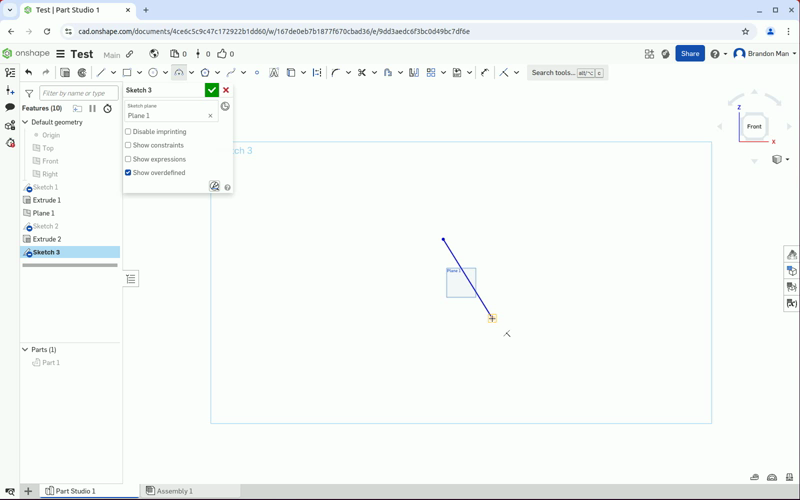
click(492, 318)
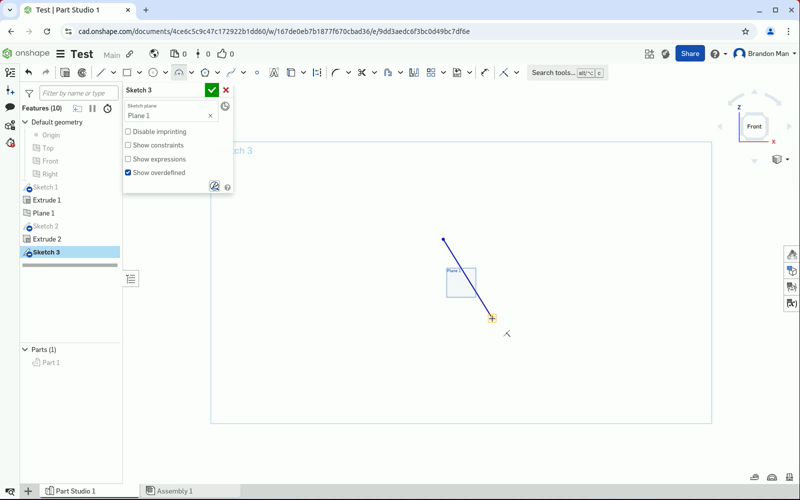
mouse_move(443, 239)
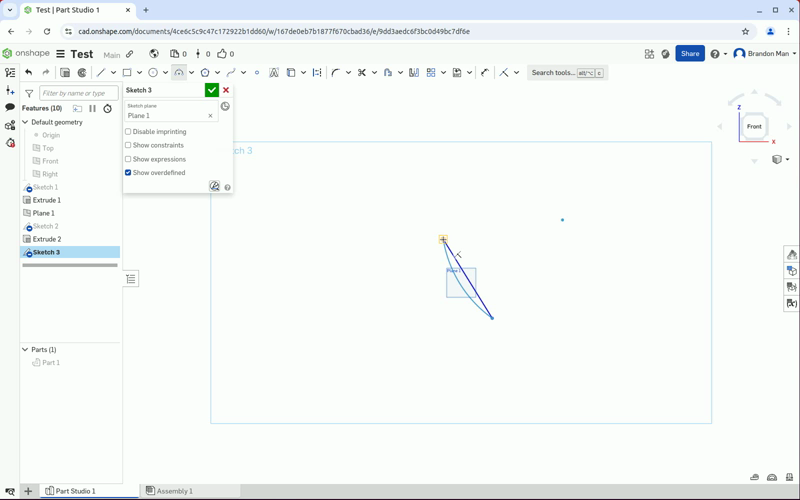
click(443, 239)
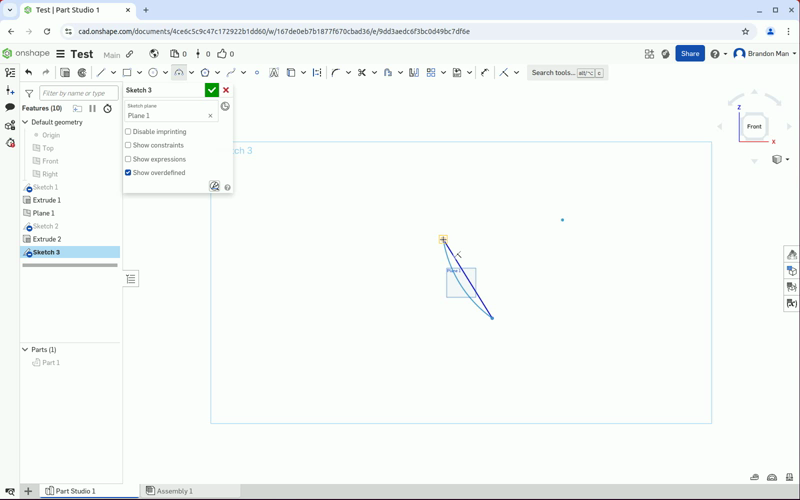
key_down(shift)
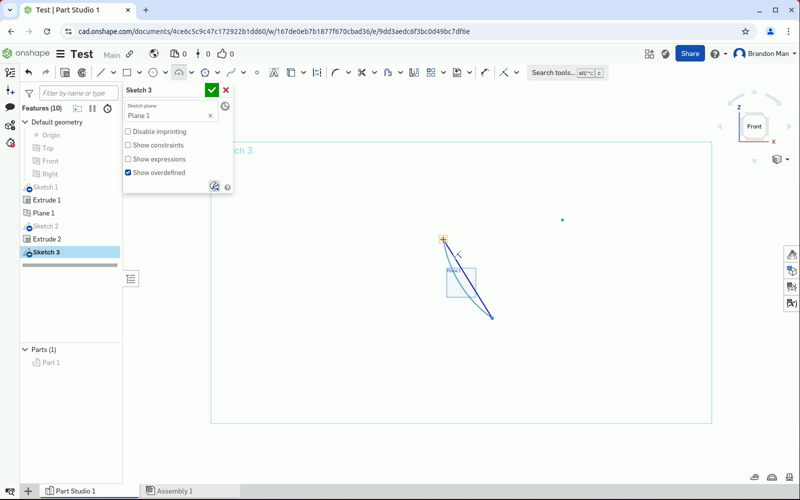
mouse_move(501, 258)
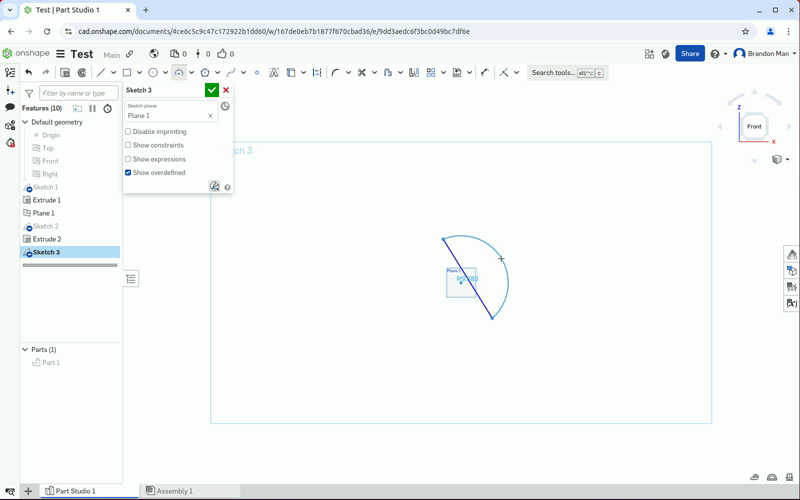
click(501, 258)
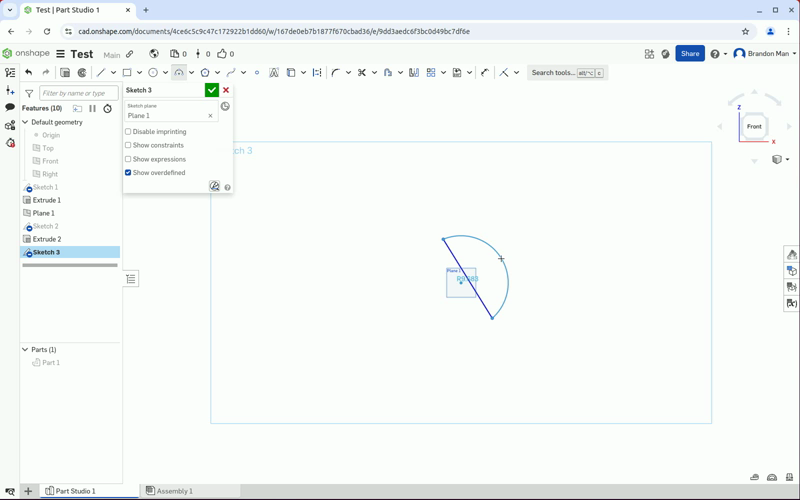
key_up(shift)
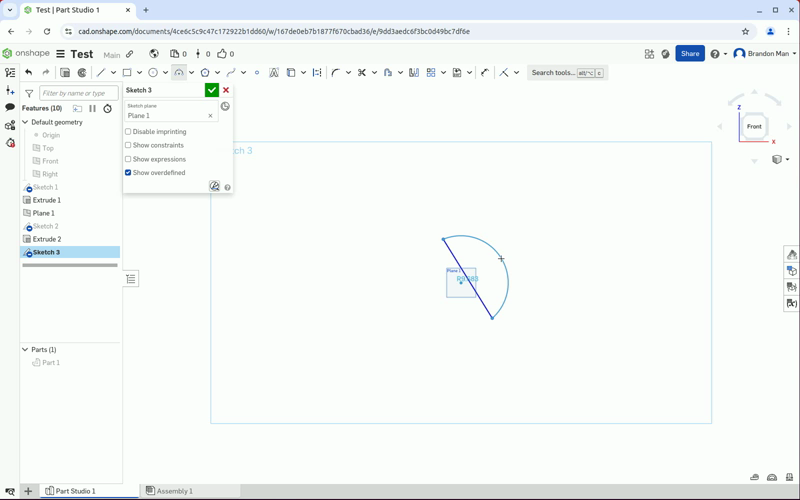
key(esc)
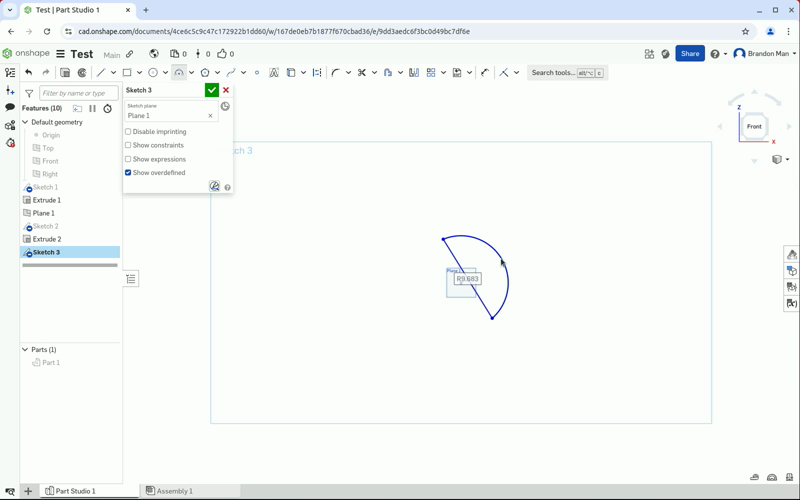
mouse_move(472, 267)
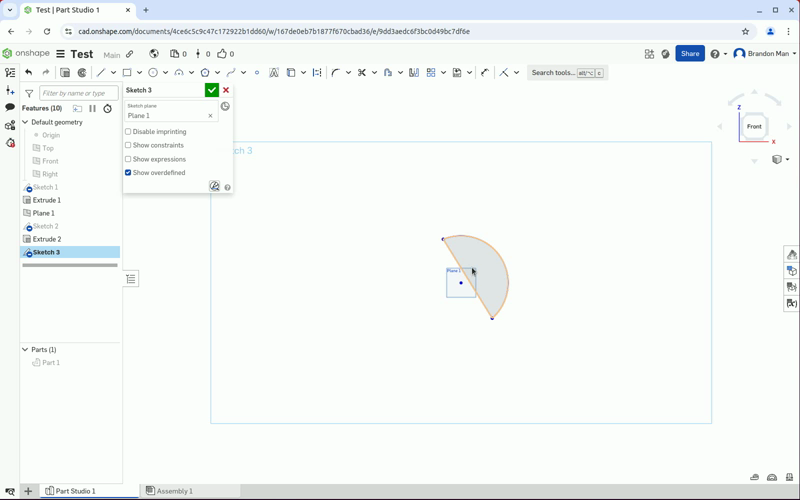
click(472, 267)
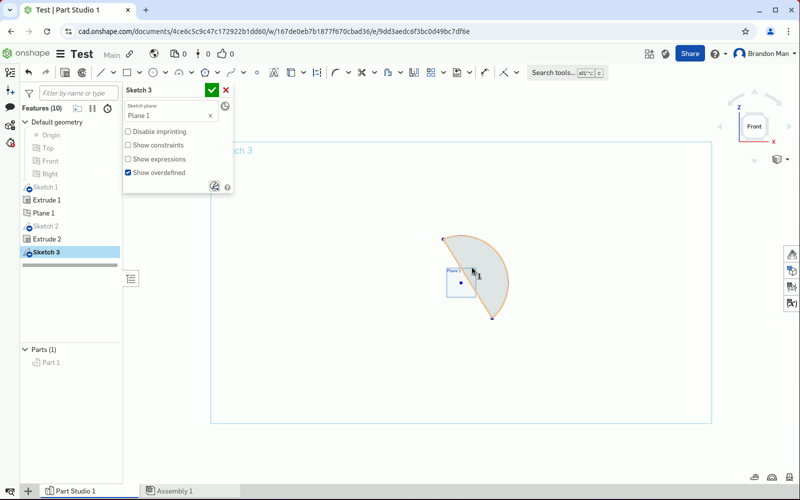
mouse_move(73, 352)
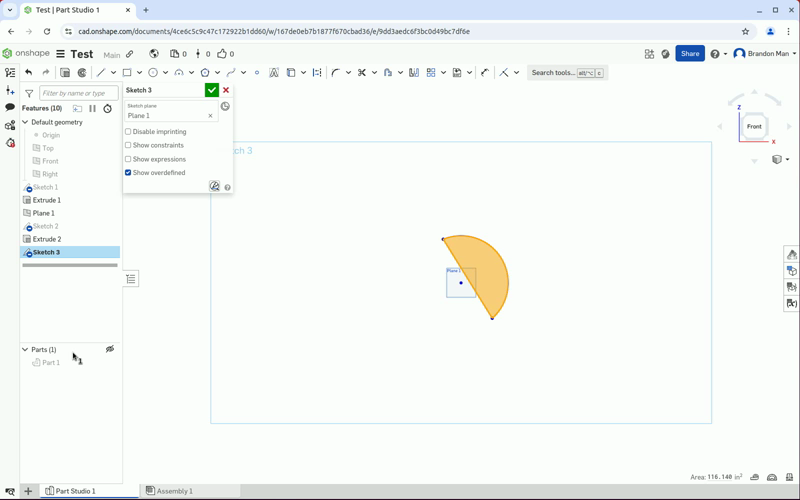
key(shift+y)
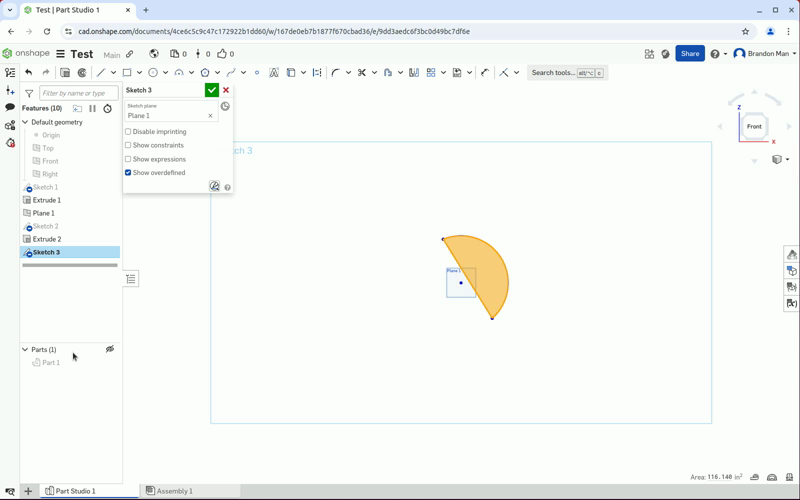
key(shift+e)
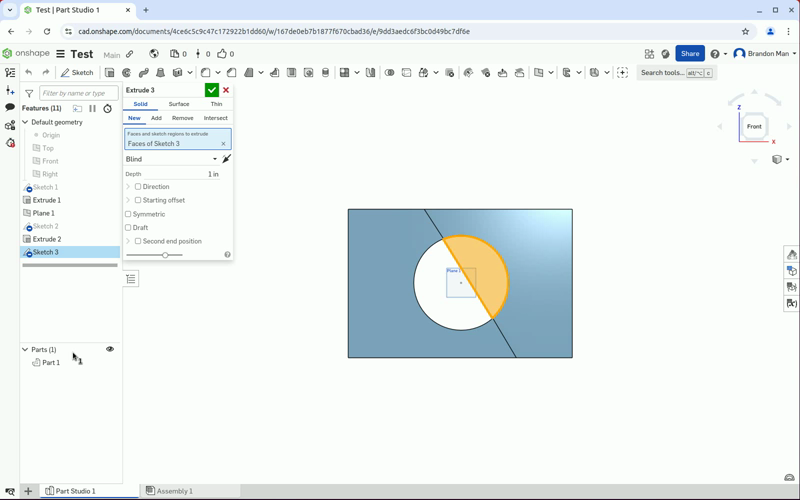
mouse_move(143, 106)
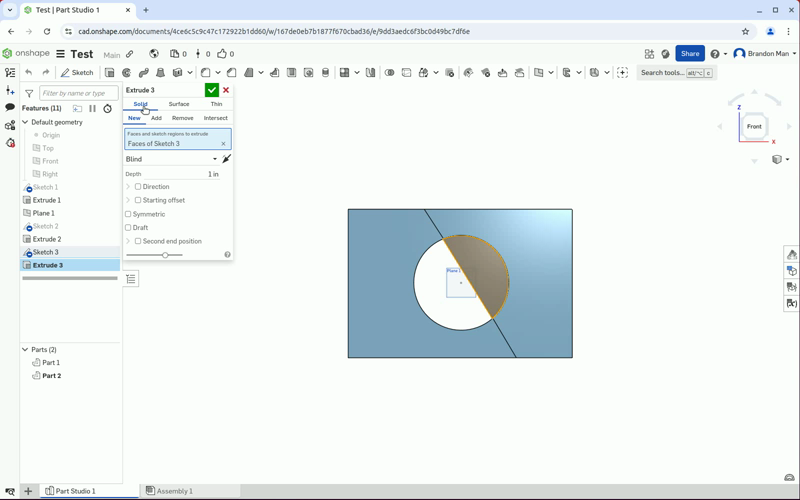
click(143, 106)
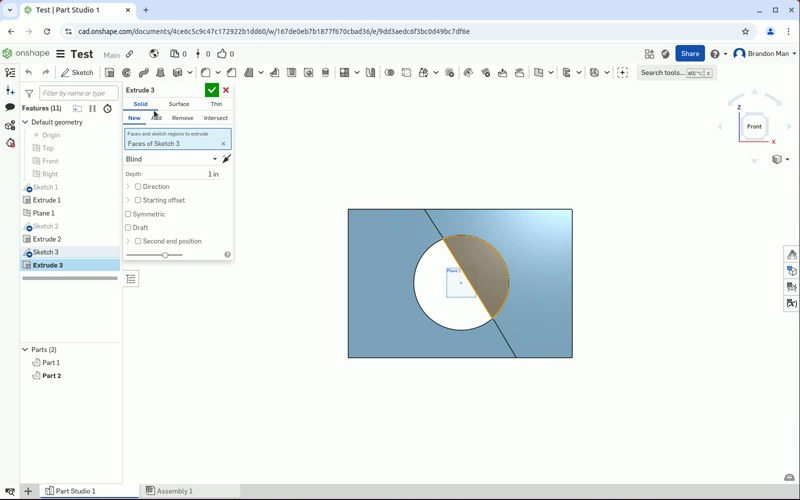
mouse_move(186, 120)
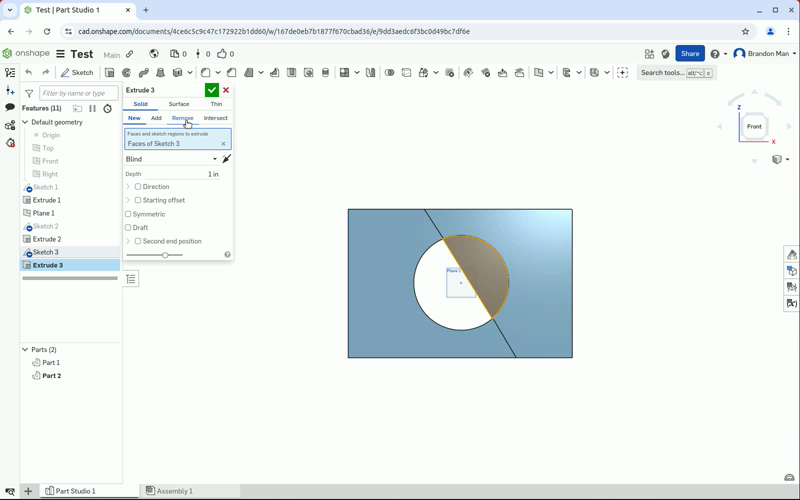
click(186, 120)
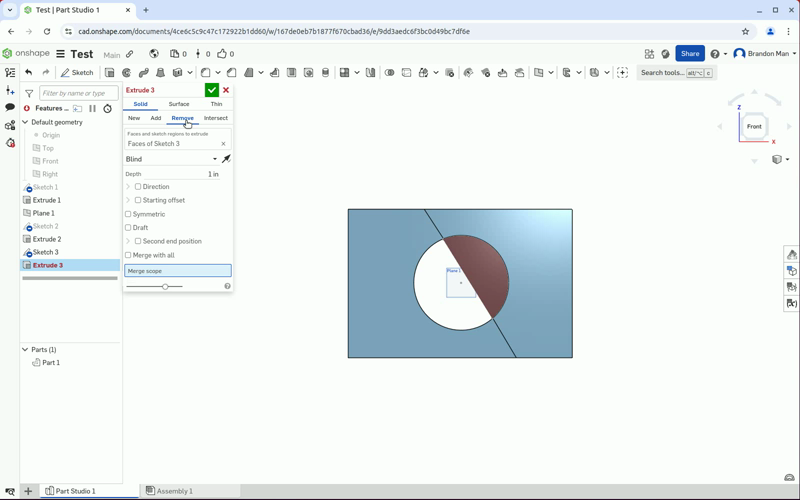
key(tab, 4)
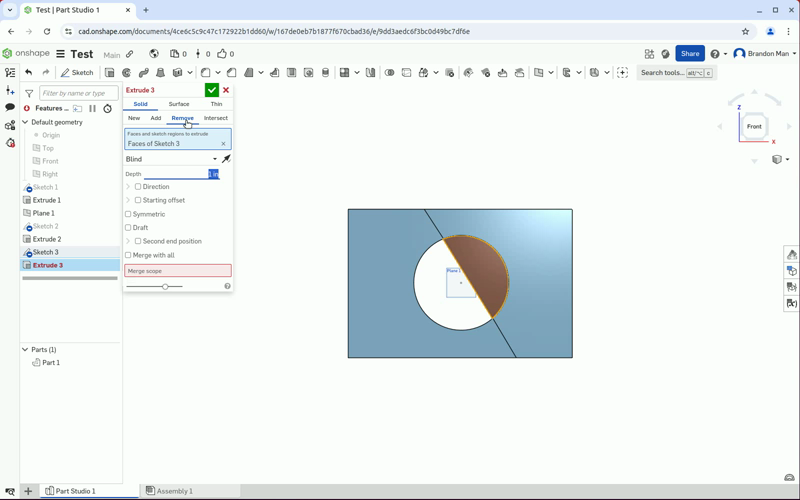
text(9.628)
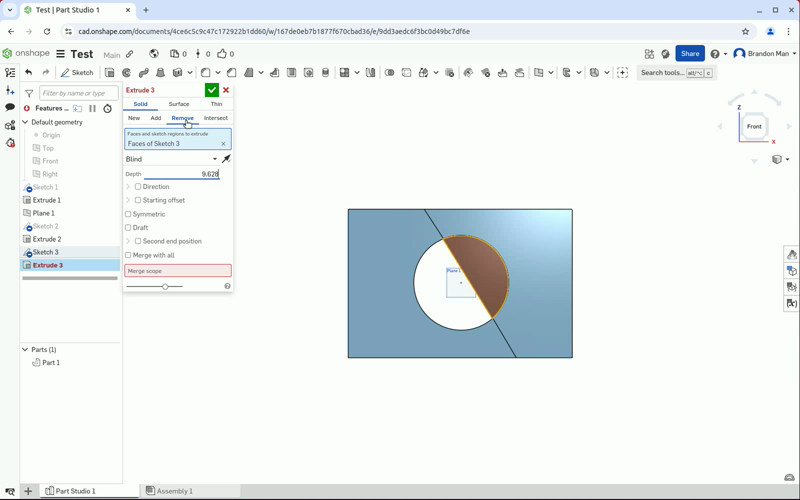
key(tab, 6)
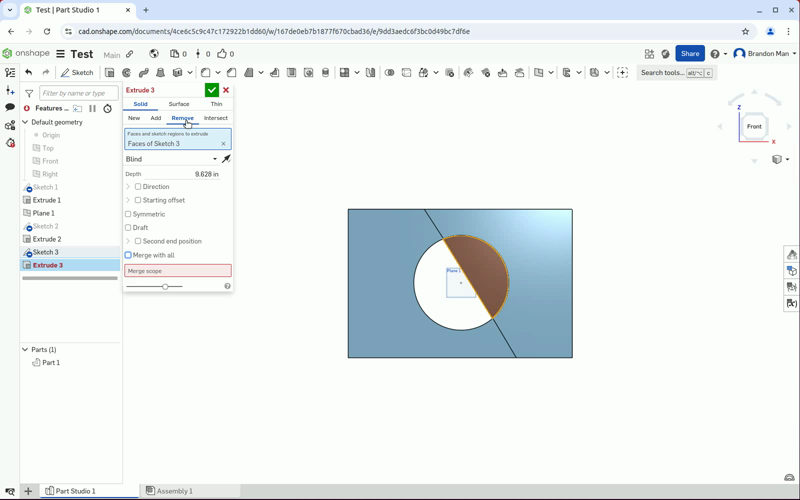
key(space)
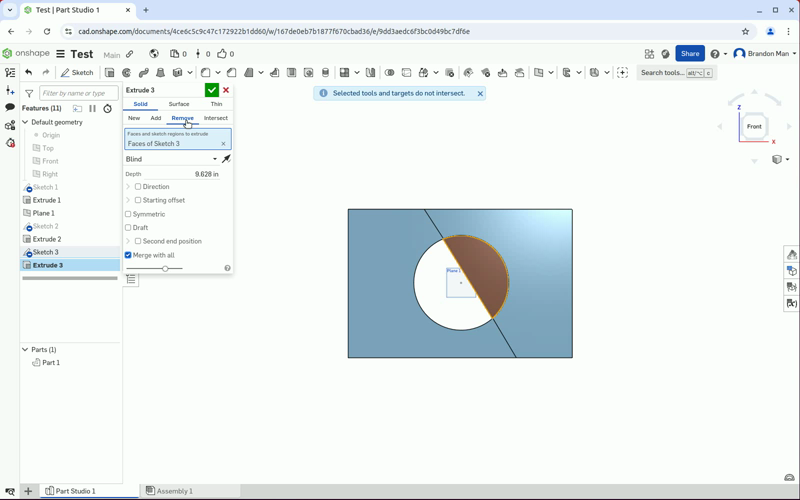
key(enter)
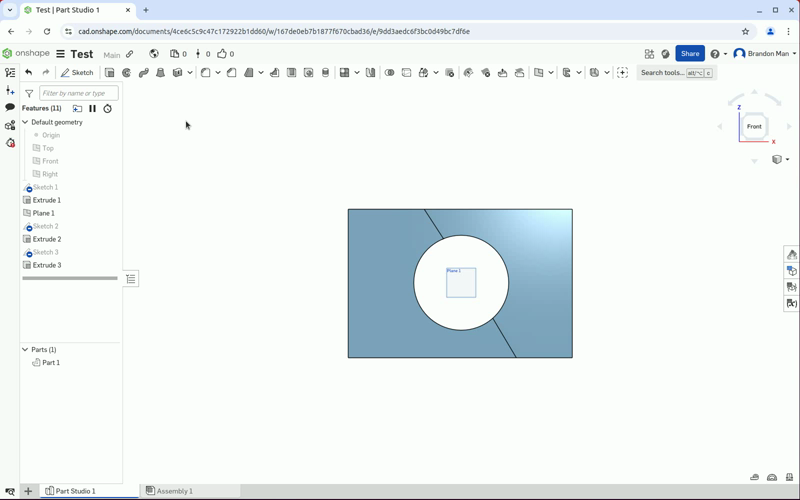
key(shift+h)
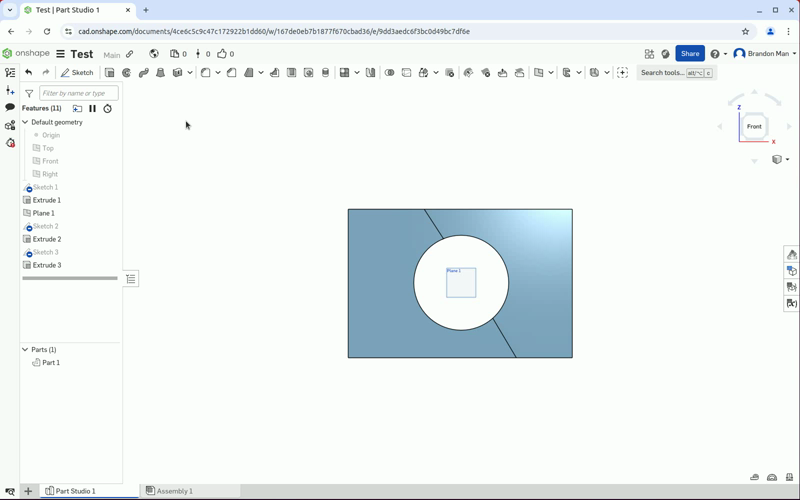
key(shift+h)
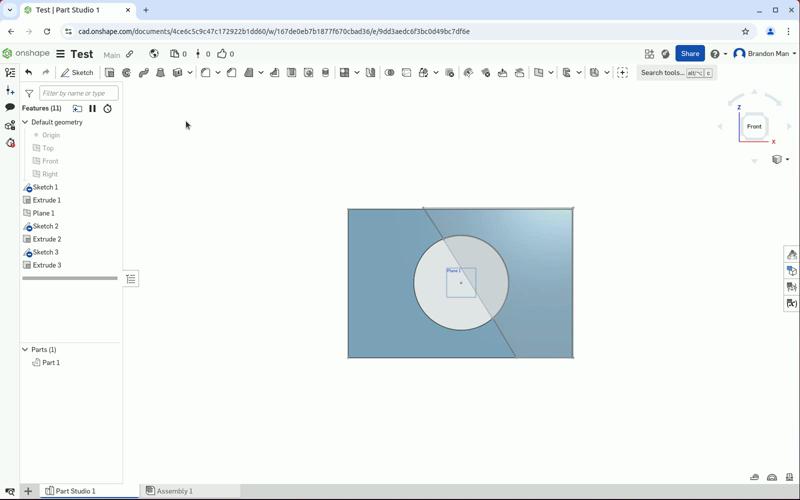
key(shift+7)
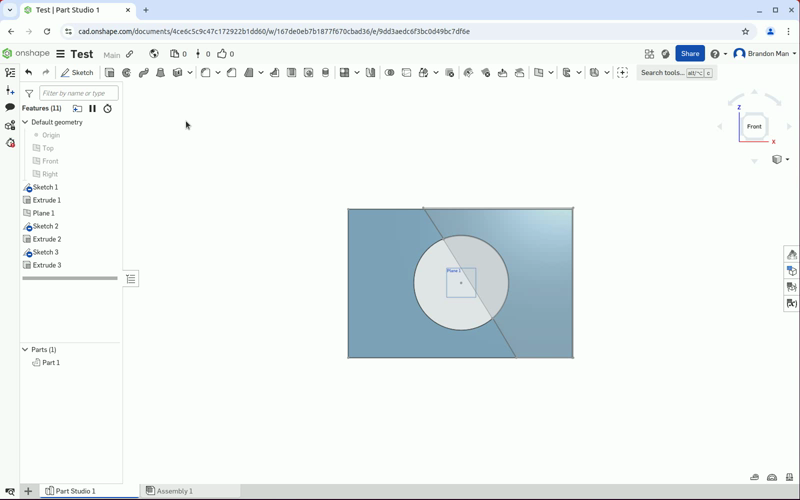
key(left, 2)
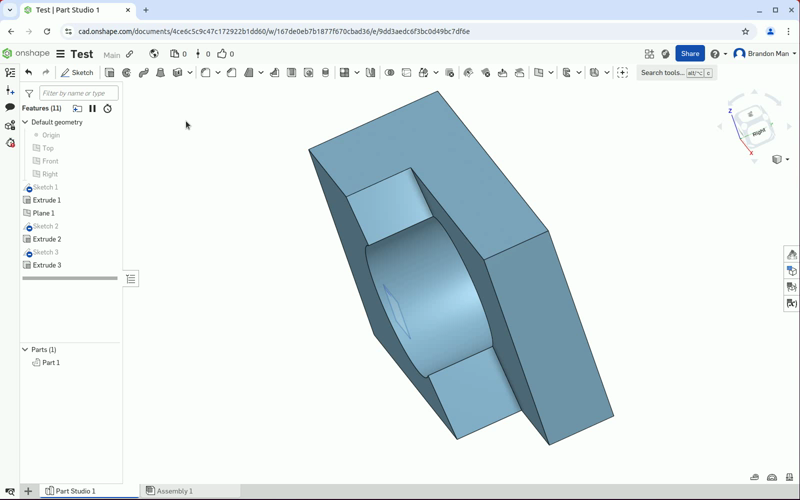
key(down, 2)
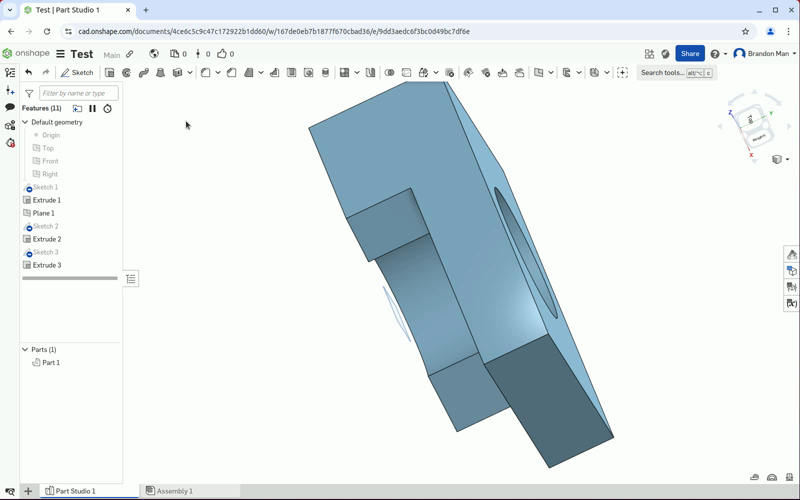
key(up, 2)
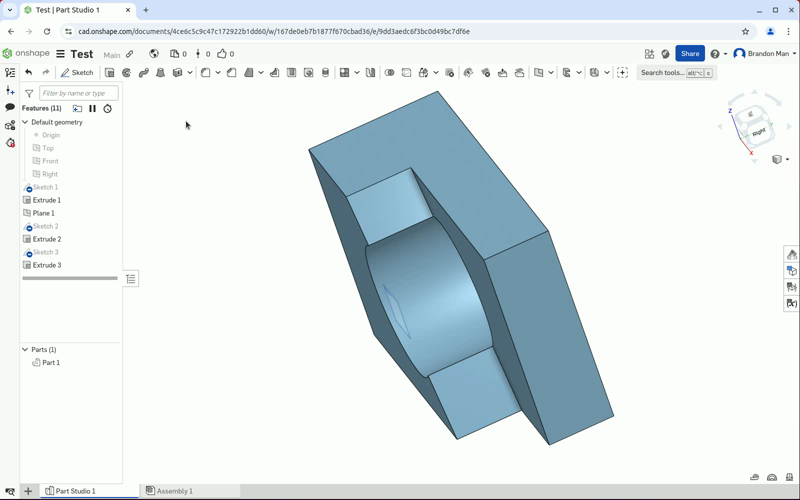
key(right, 2)
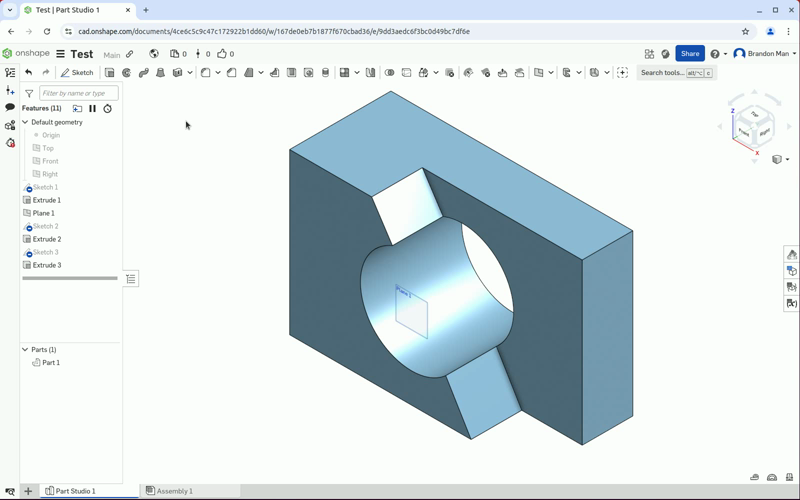
mouse_move(73, 189)
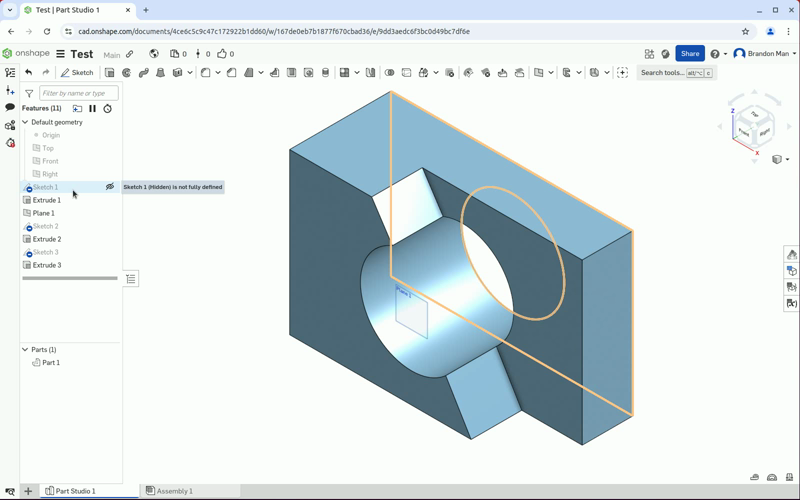
click(73, 189)